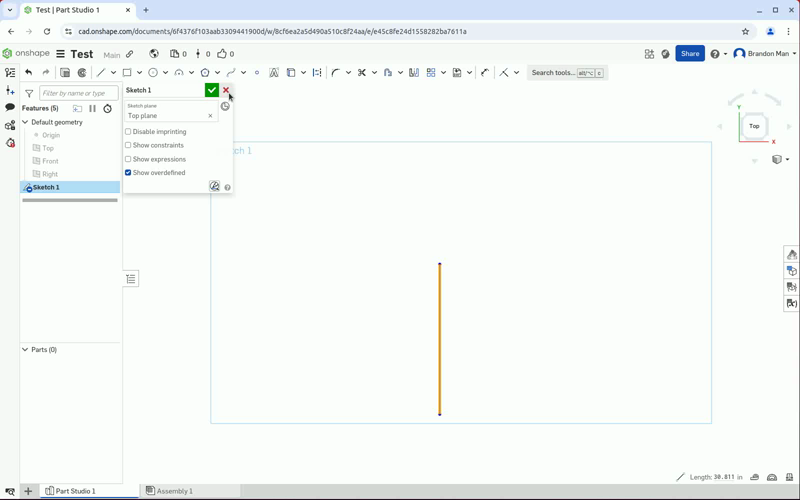
key(shift+h)
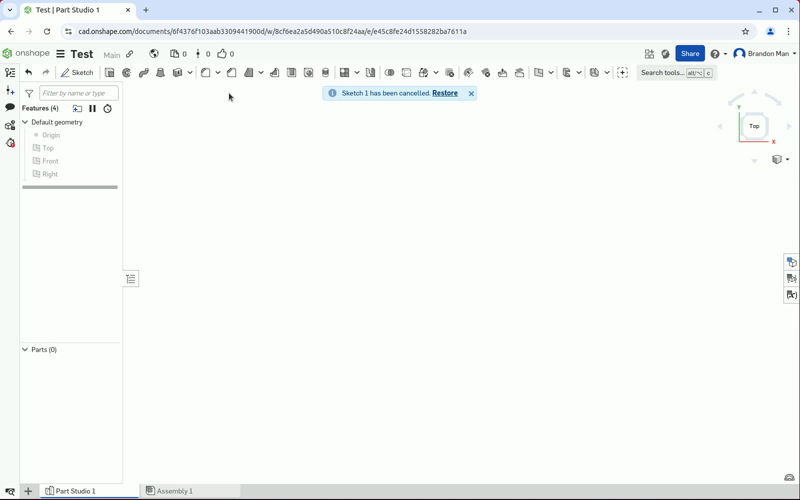
mouse_move(73, 352)
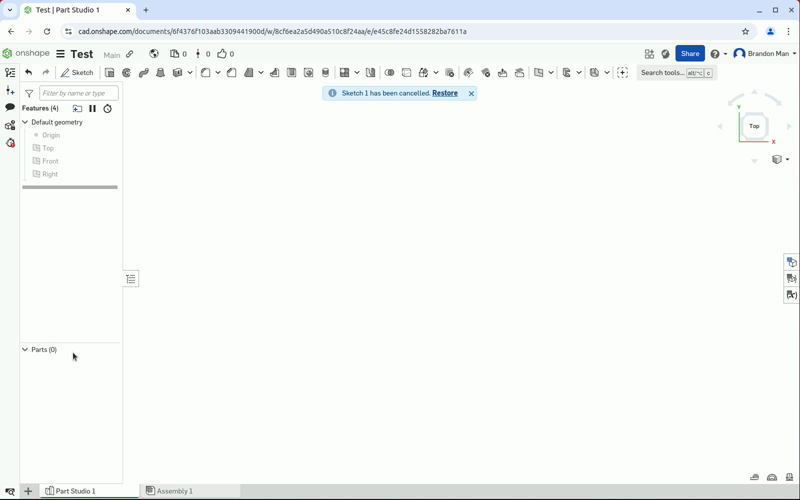
key(y)
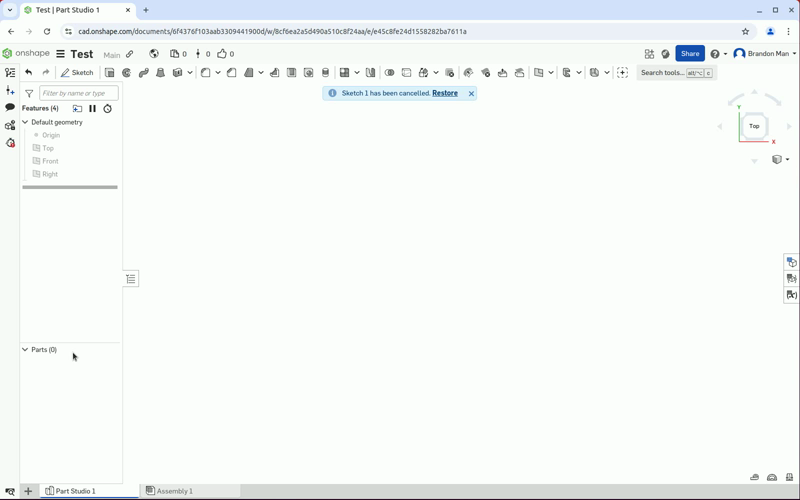
key(shift+p)
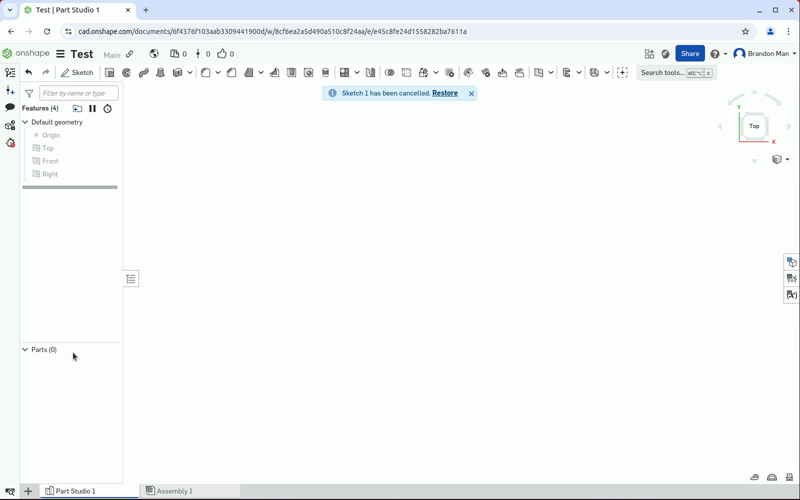
key(space)
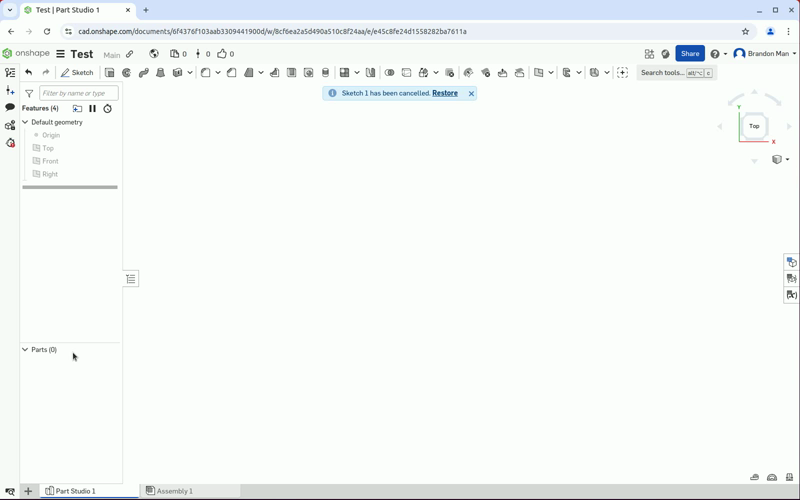
key_down(shift)
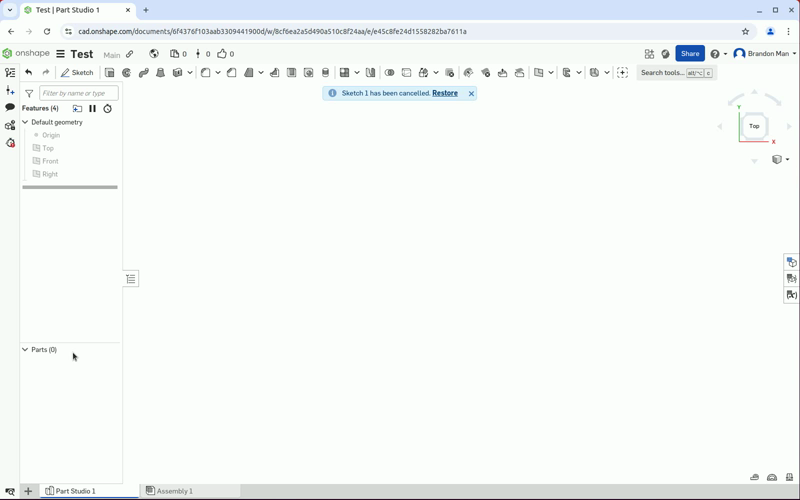
key(up)
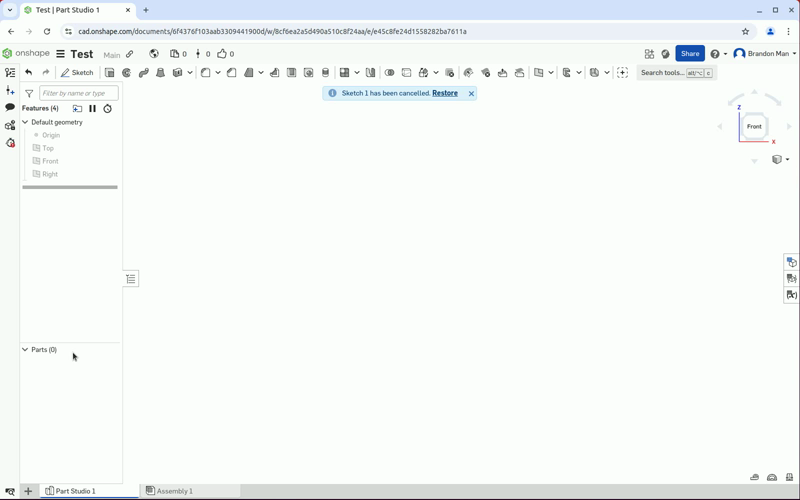
key_up(shift)
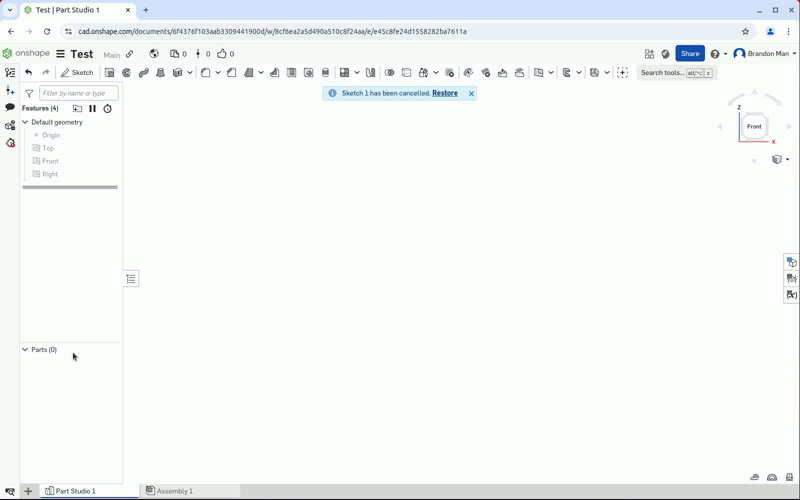
mouse_move(73, 352)
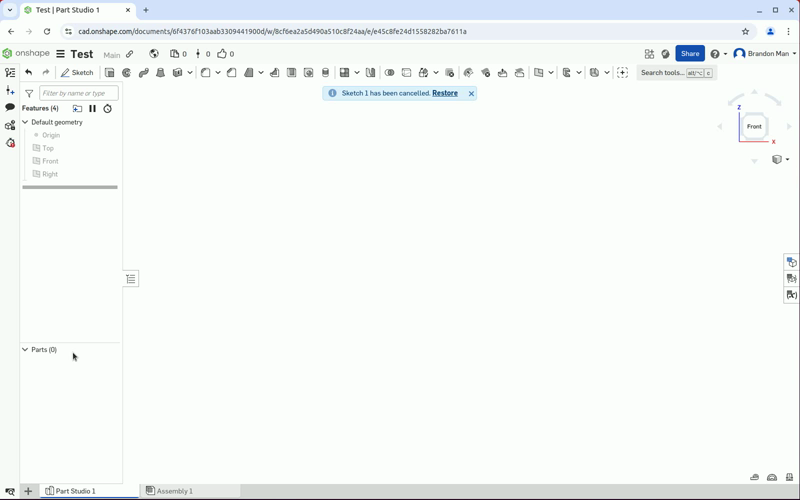
key(shift+y)
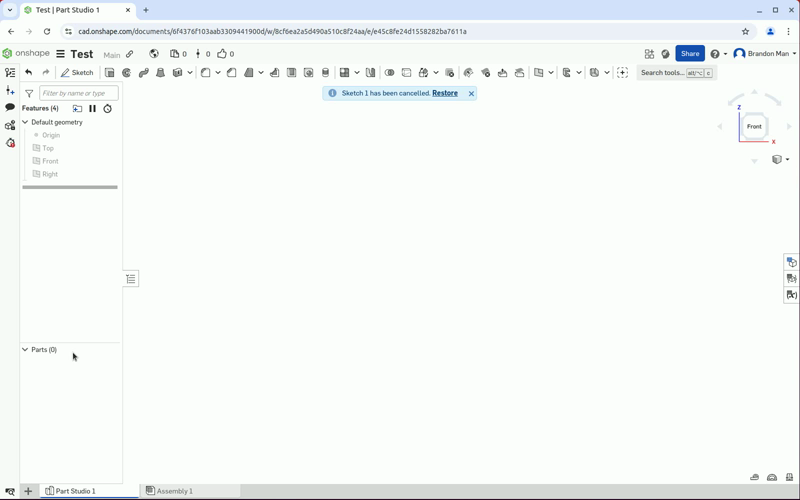
key(shift+s)
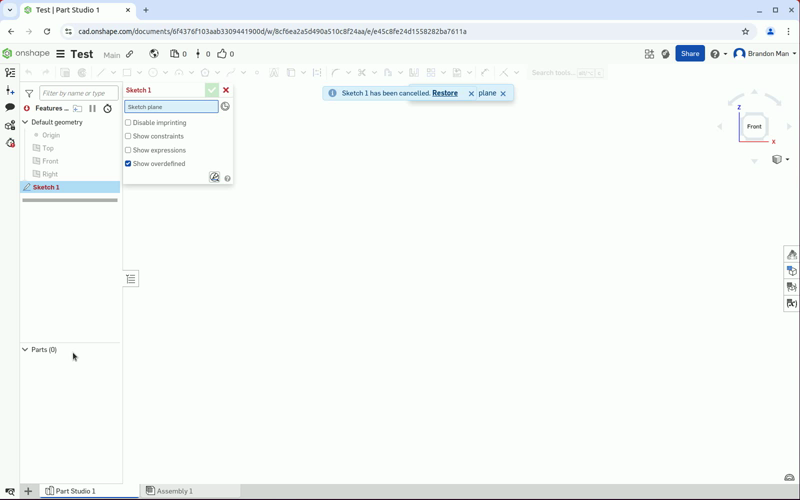
mouse_move(73, 163)
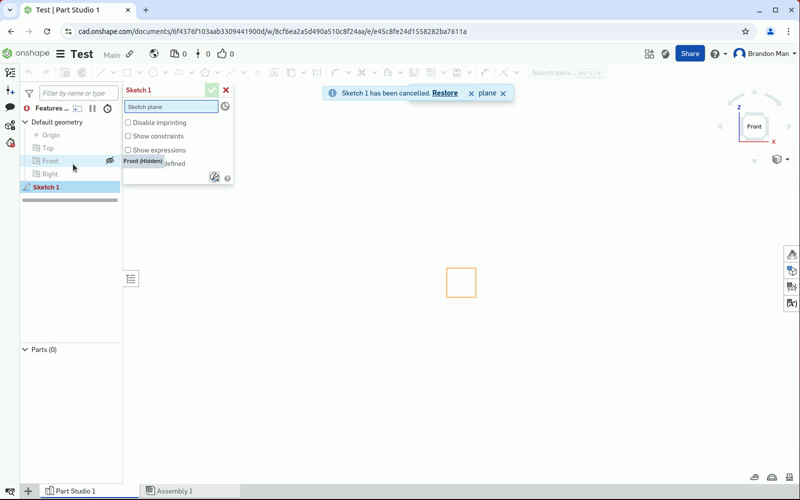
click(73, 163)
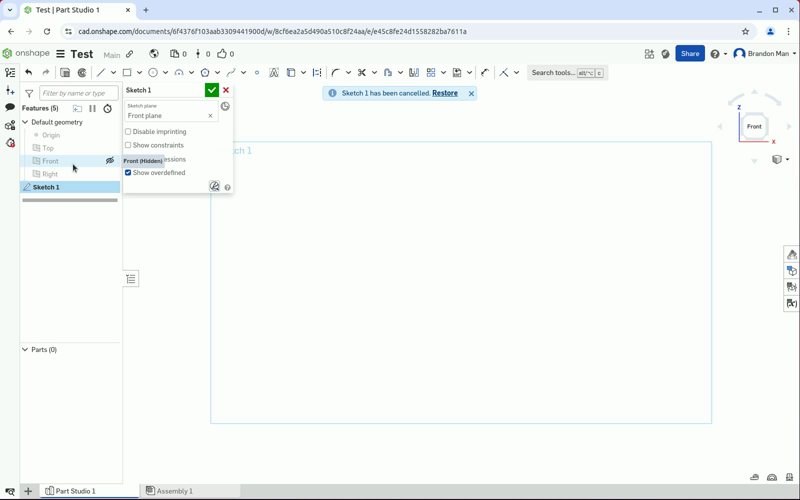
mouse_move(73, 352)
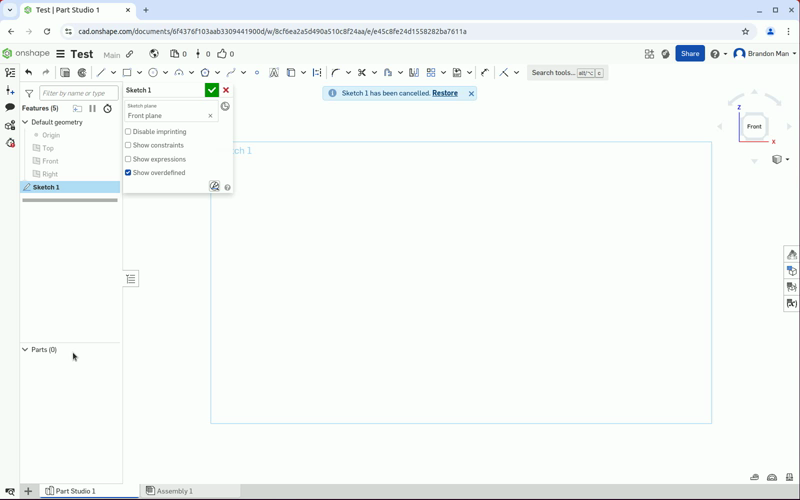
key(y)
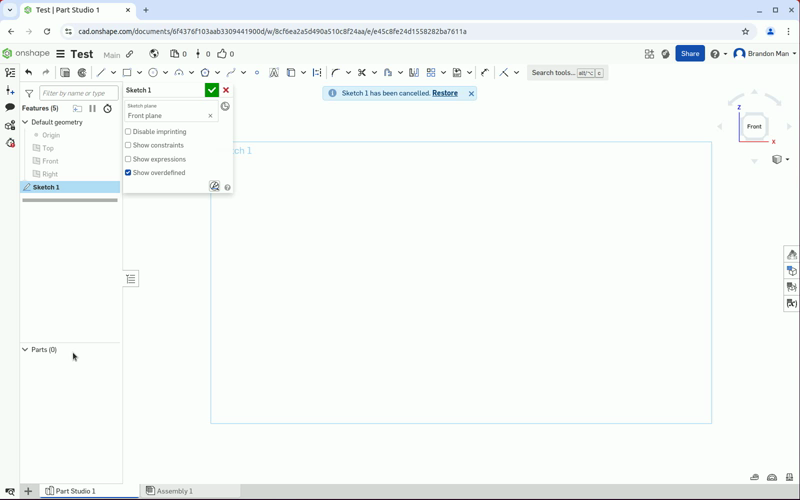
key(l)
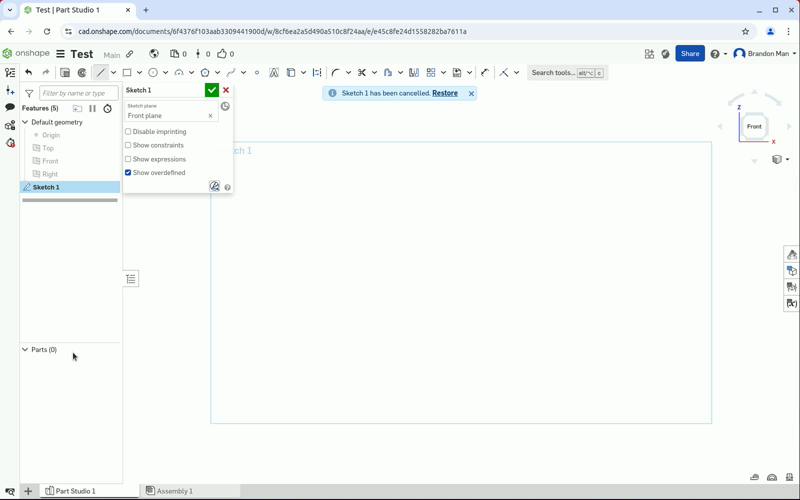
key_down(shift)
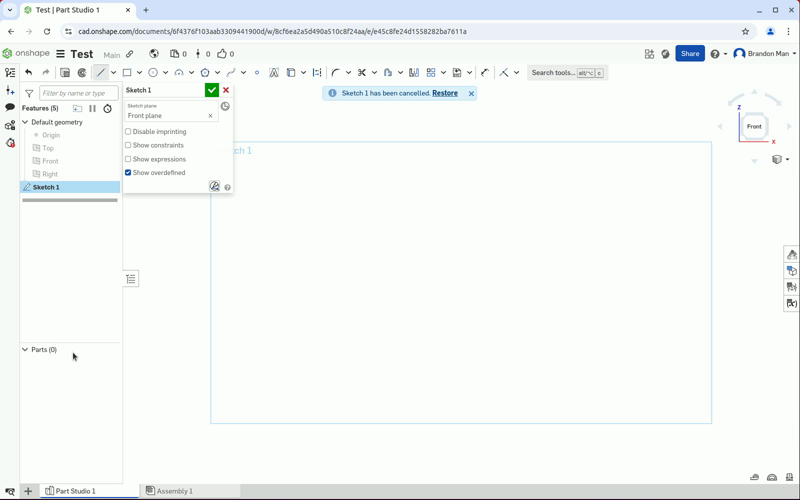
mouse_move(348, 327)
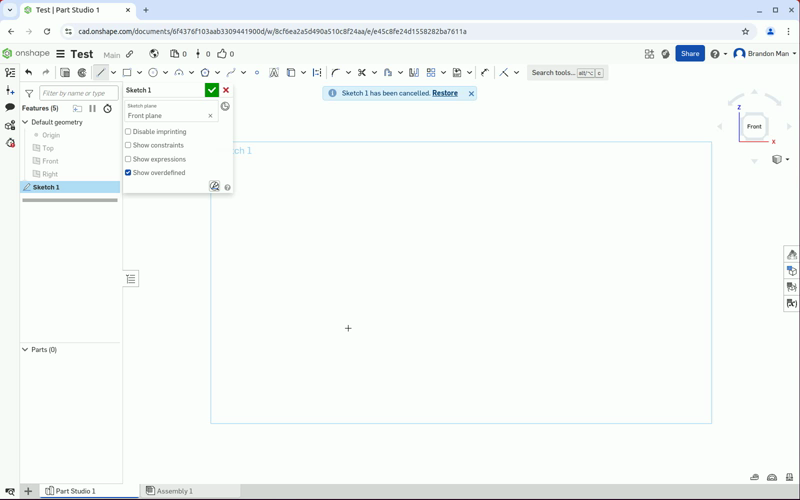
click(348, 327)
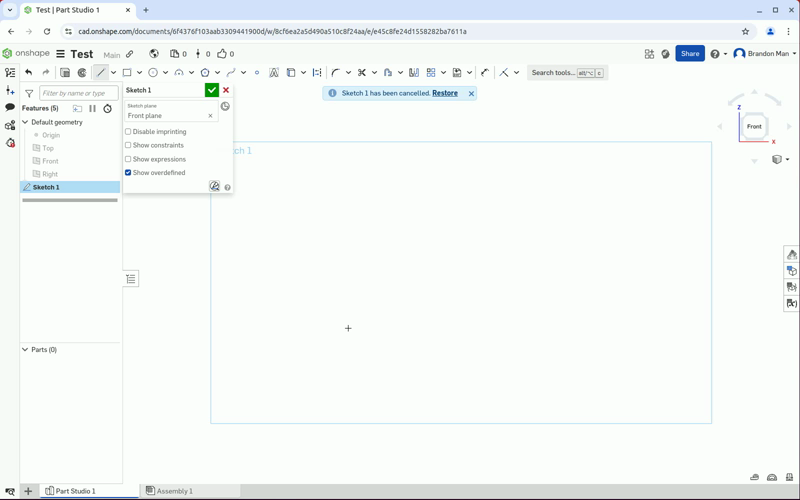
key_up(shift)
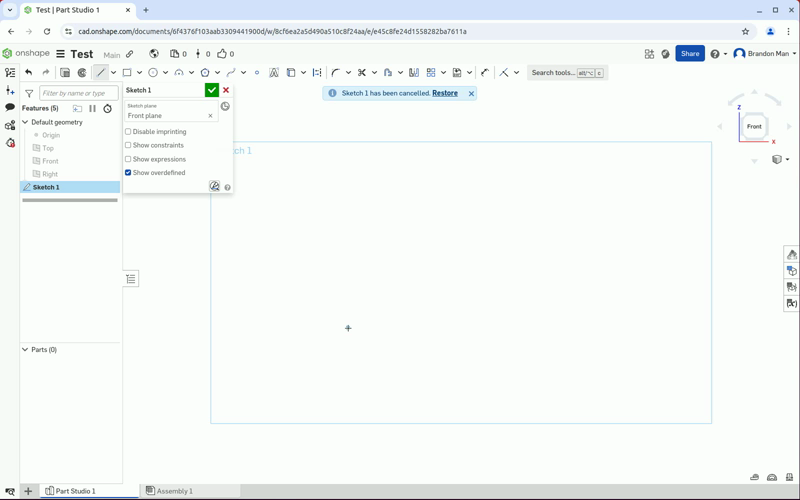
key_down(shift)
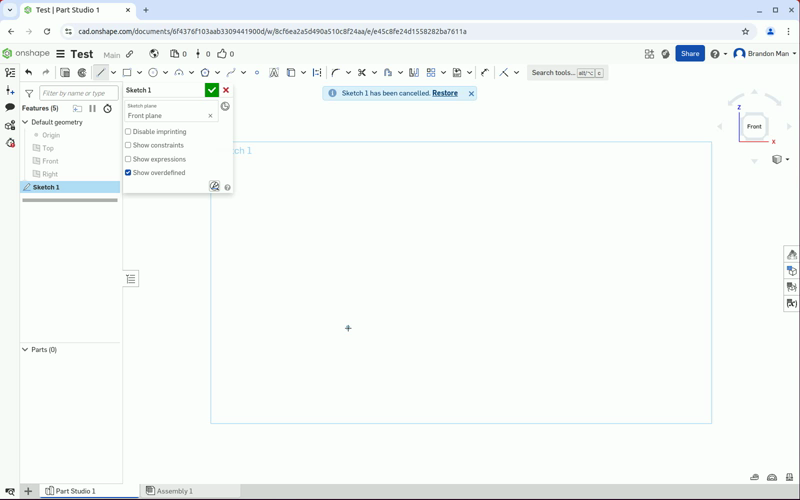
mouse_move(568, 327)
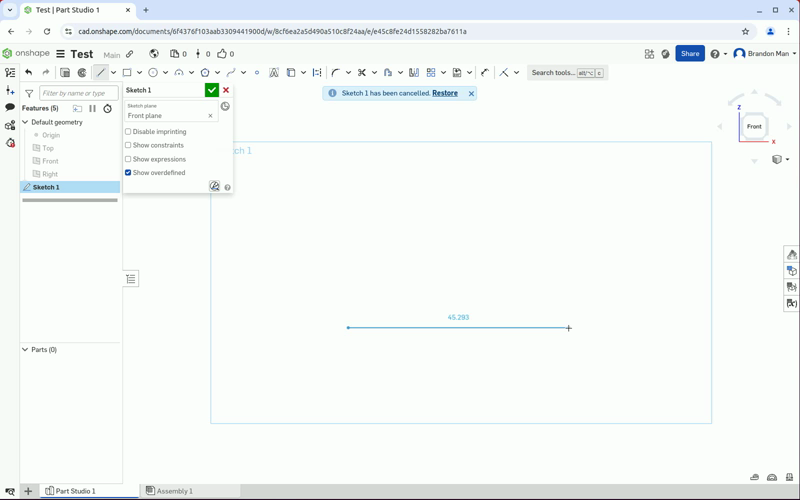
click(568, 327)
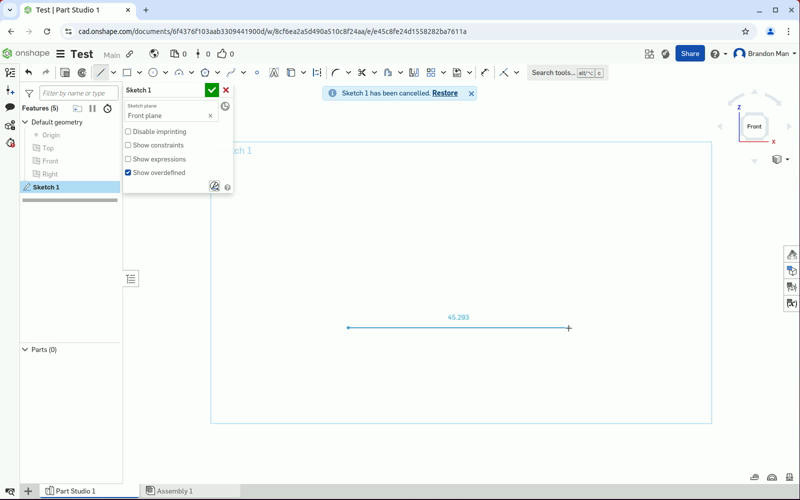
key_up(shift)
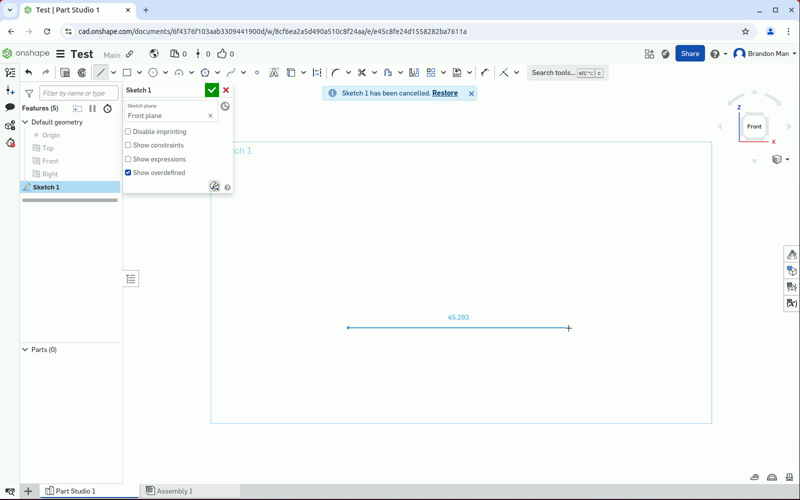
key_down(shift)
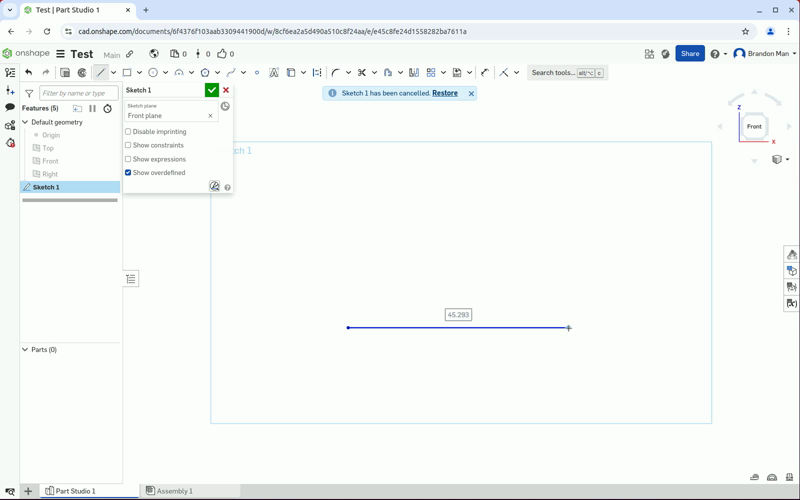
mouse_move(589, 327)
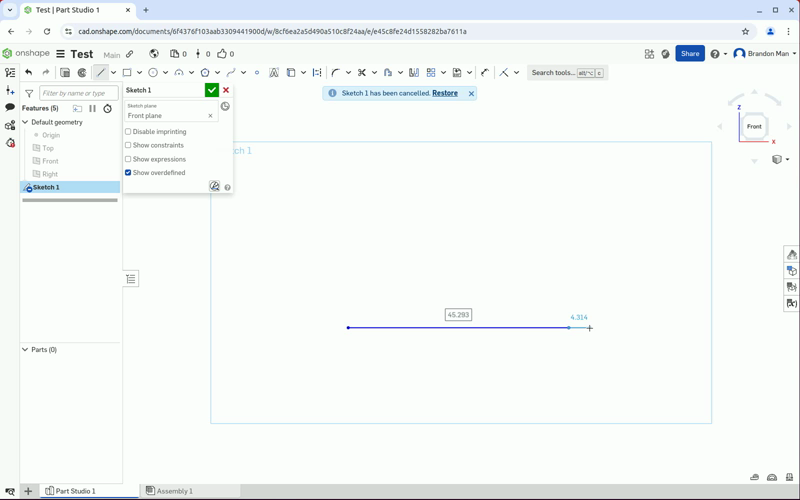
mouse_move(568, 290)
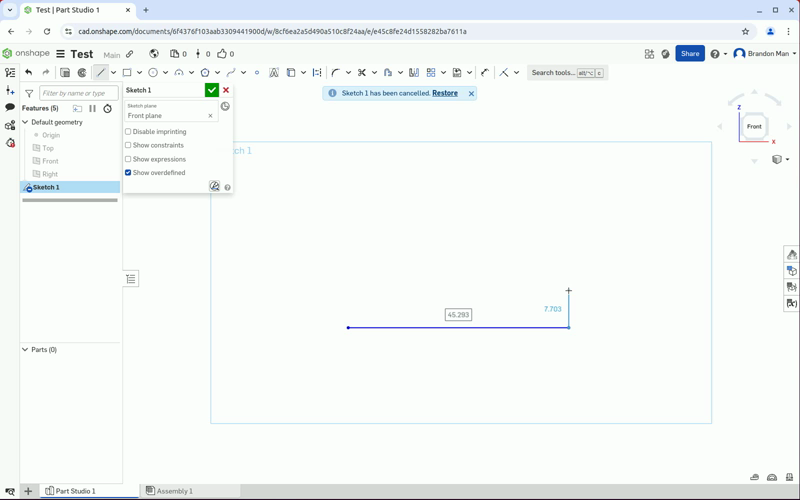
click(568, 290)
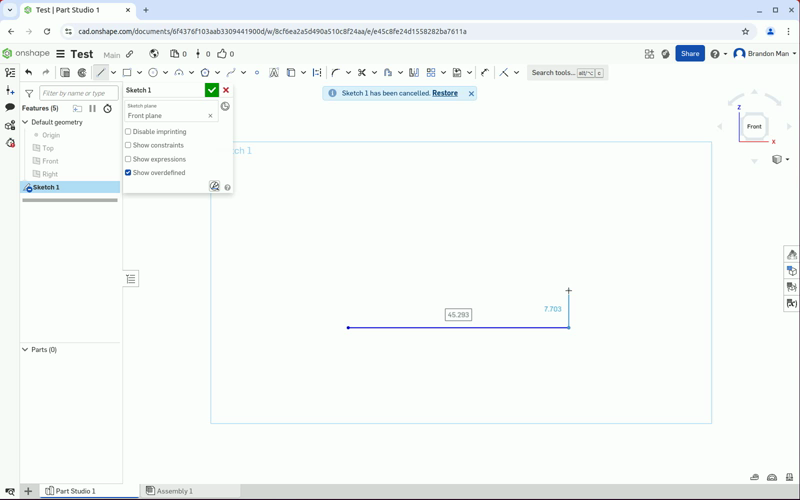
key_up(shift)
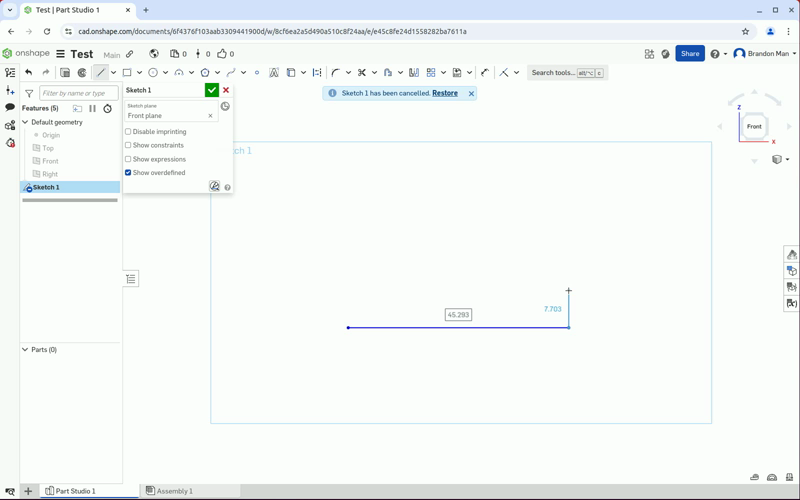
key_down(shift)
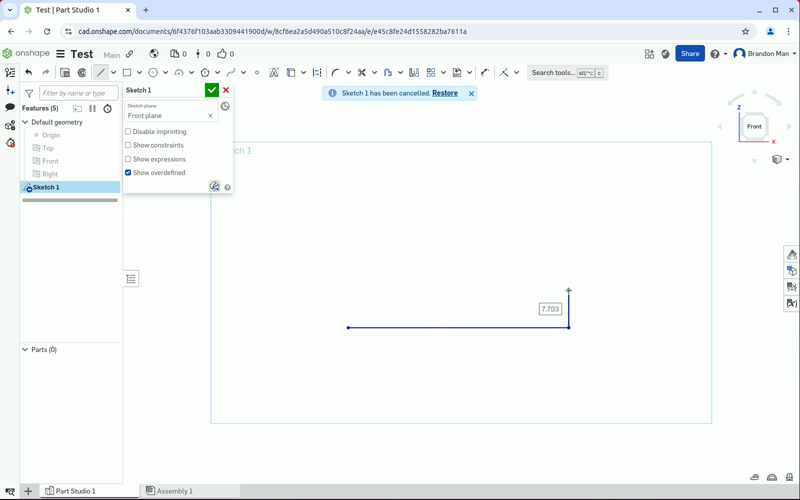
mouse_move(385, 290)
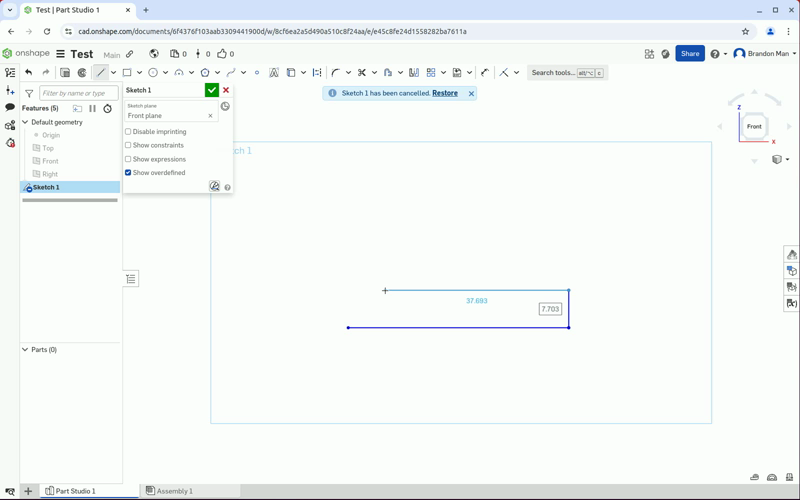
click(385, 290)
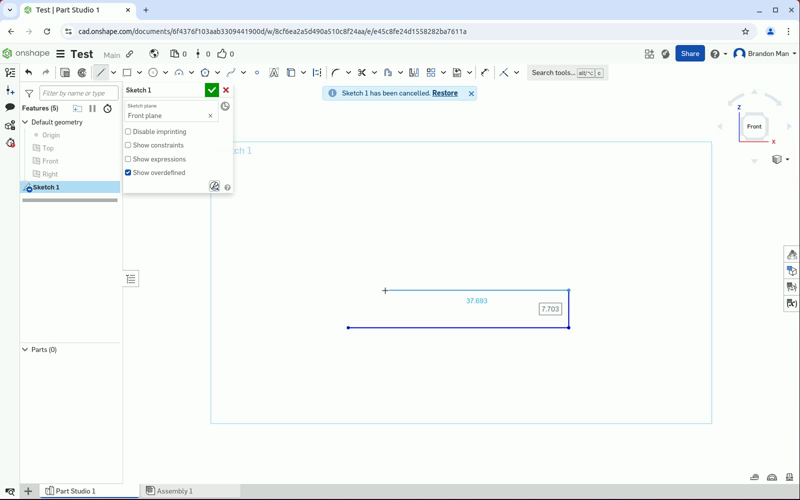
key_up(shift)
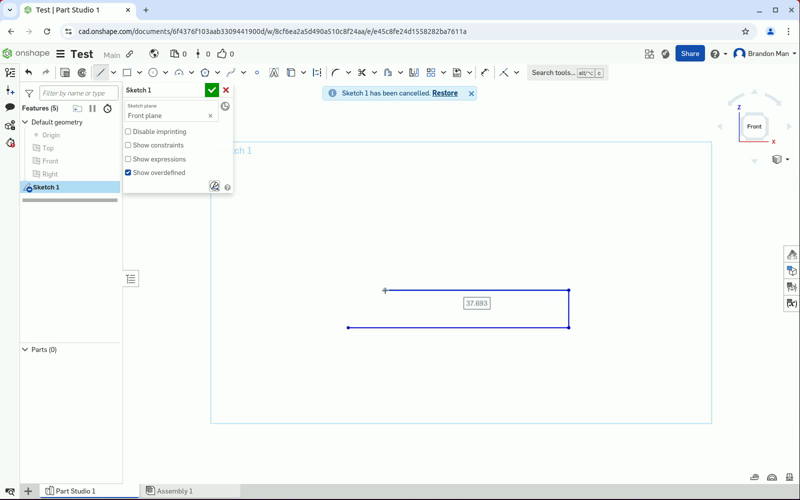
key_down(shift)
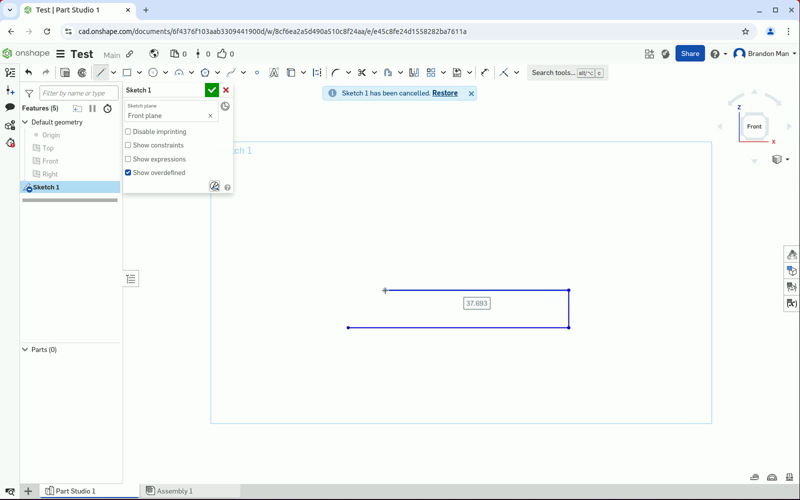
mouse_move(415, 290)
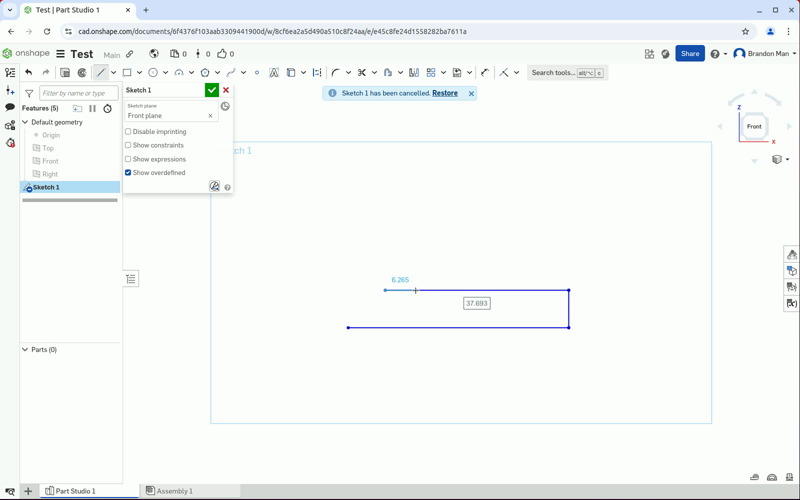
mouse_move(385, 253)
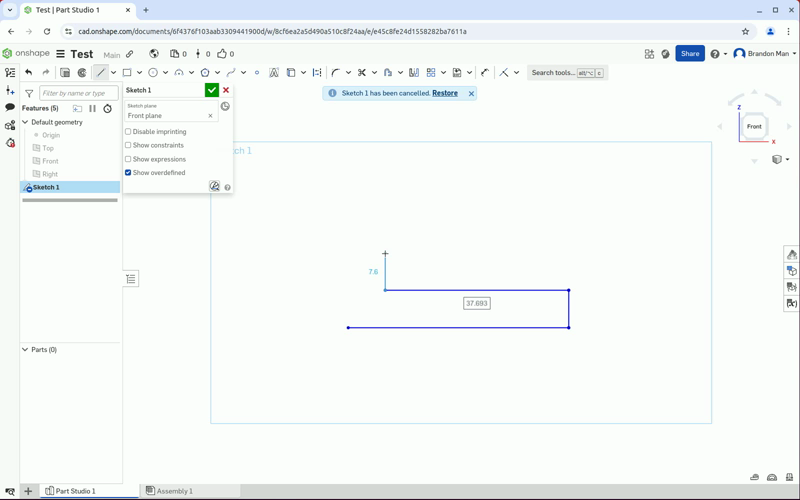
click(385, 253)
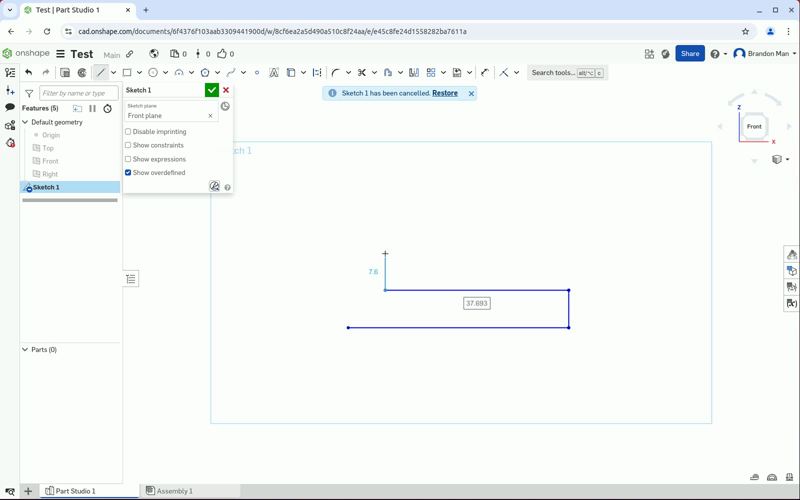
key_up(shift)
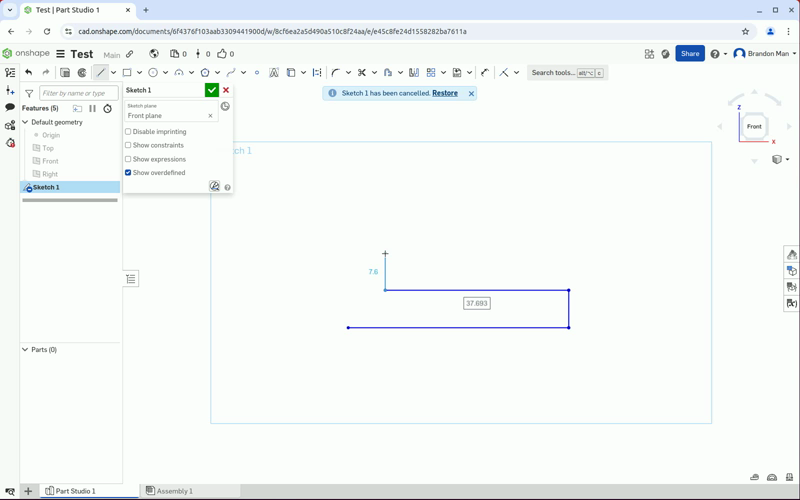
key_down(shift)
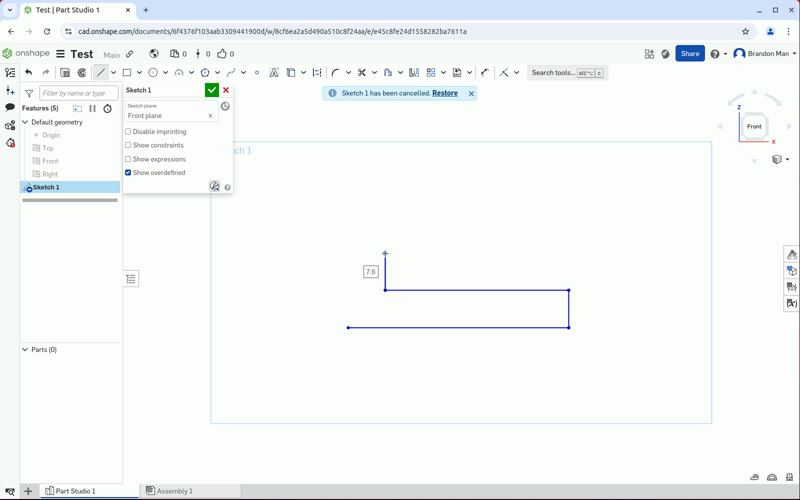
mouse_move(415, 253)
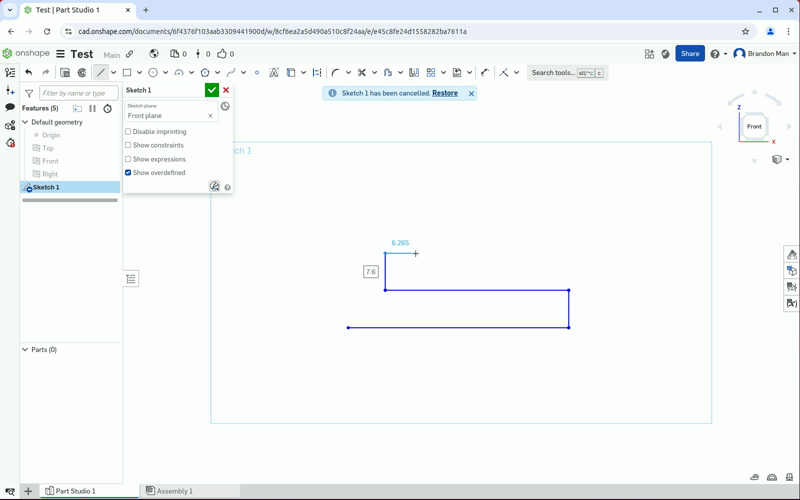
mouse_move(348, 253)
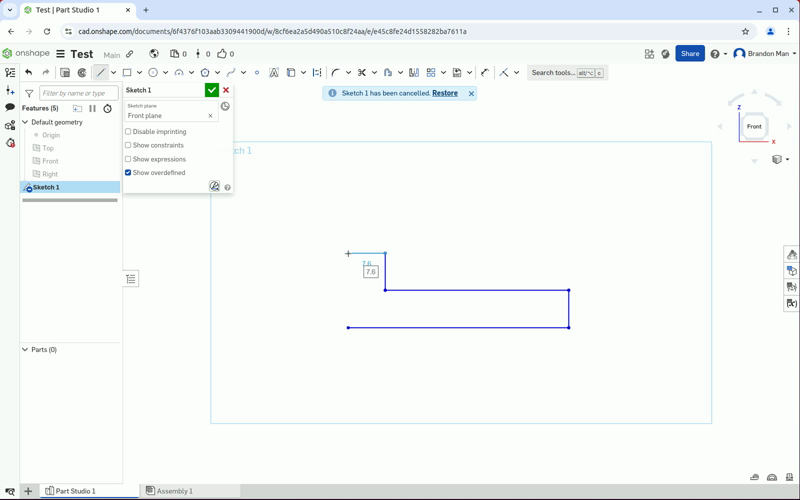
click(348, 253)
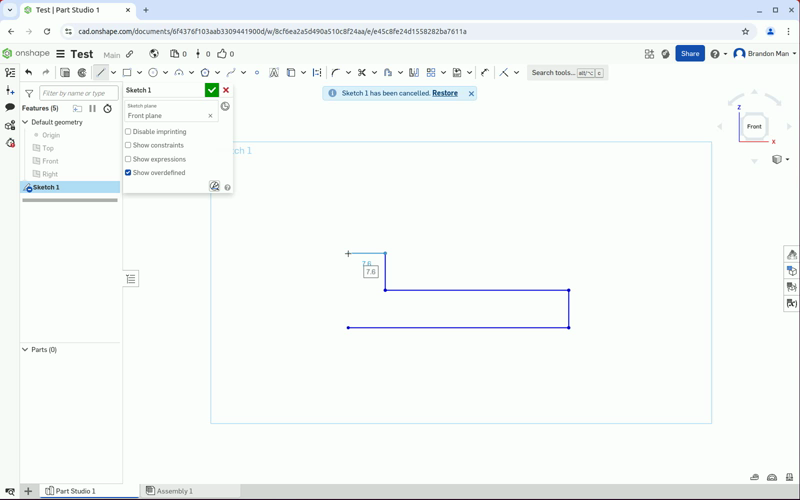
key_up(shift)
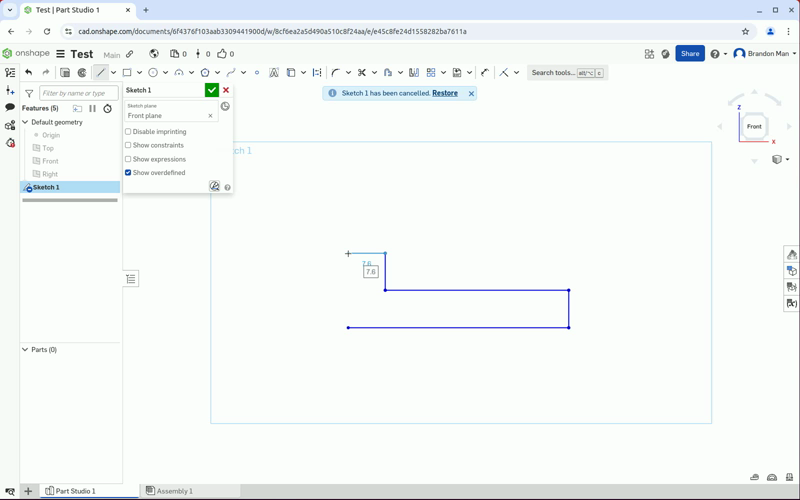
key_down(shift)
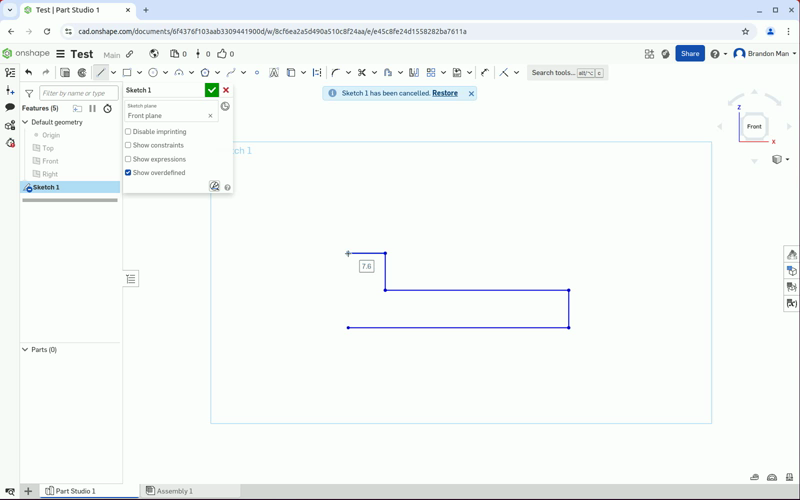
mouse_move(348, 327)
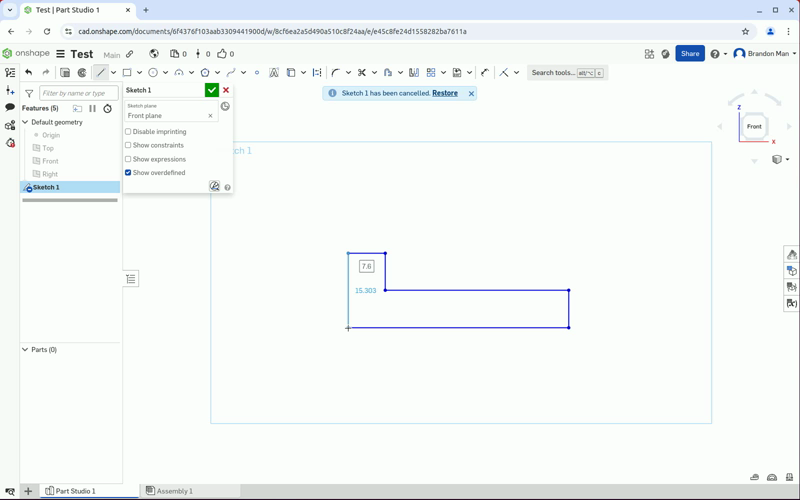
key_up(shift)
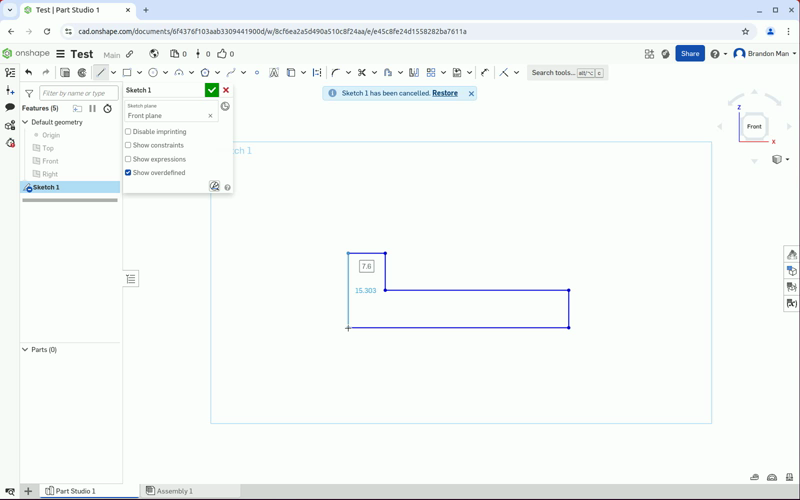
click(348, 327)
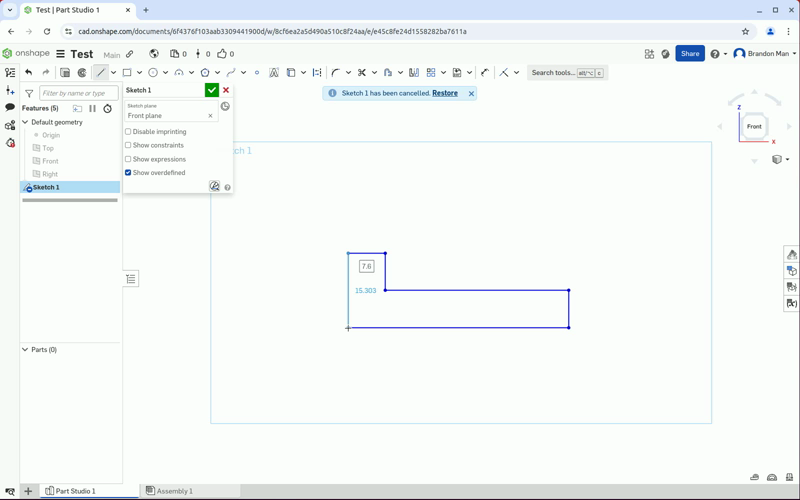
key(esc)
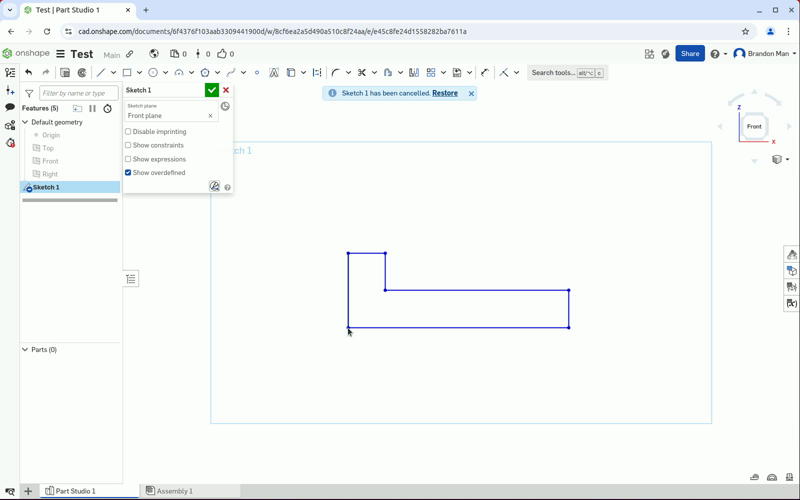
mouse_move(489, 299)
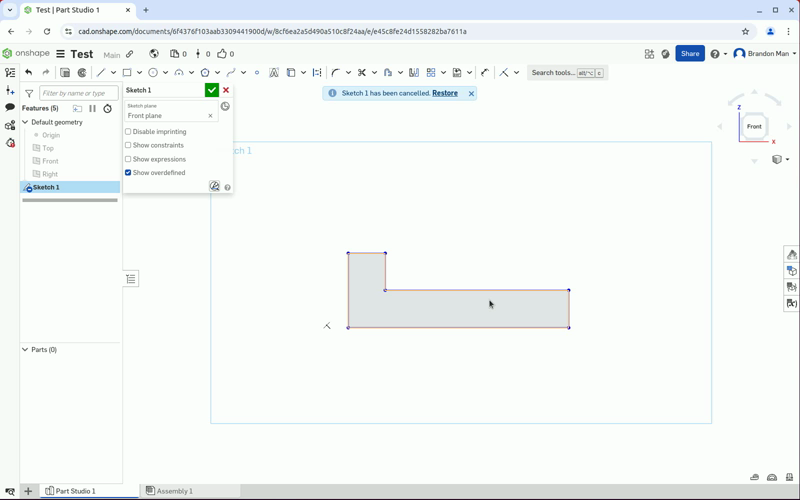
click(489, 299)
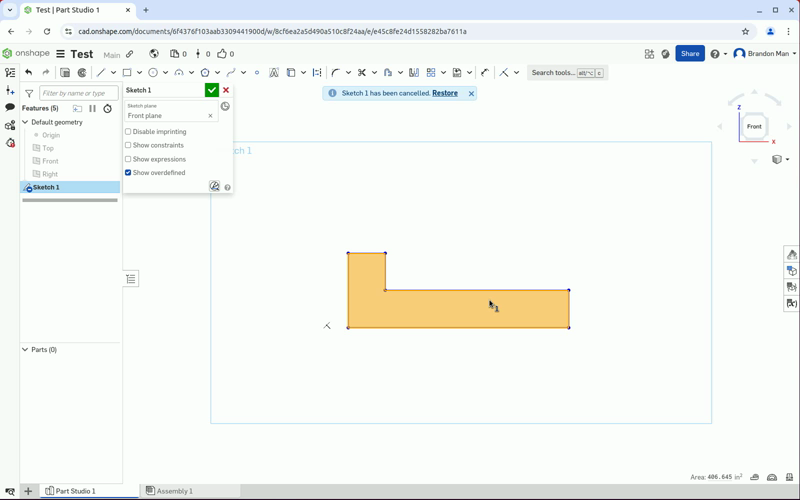
mouse_move(73, 352)
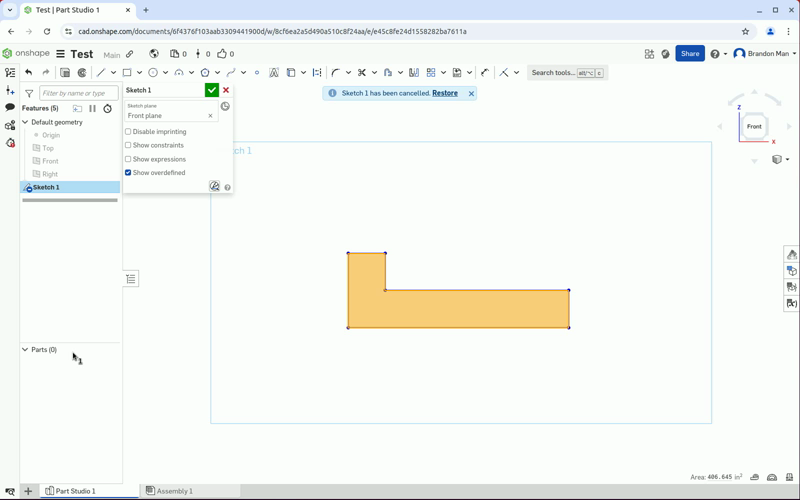
key(shift+y)
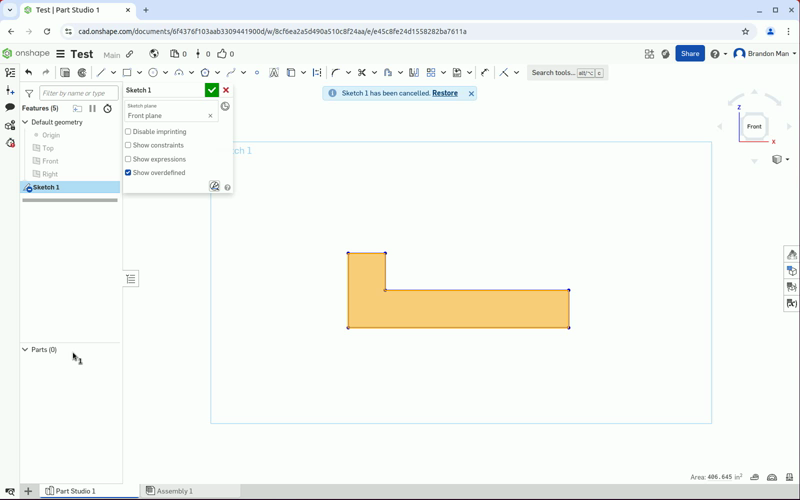
key(shift+e)
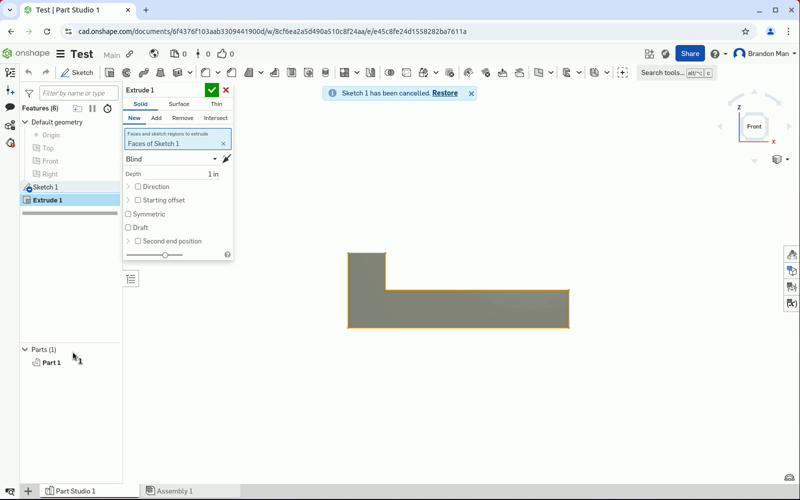
mouse_move(143, 106)
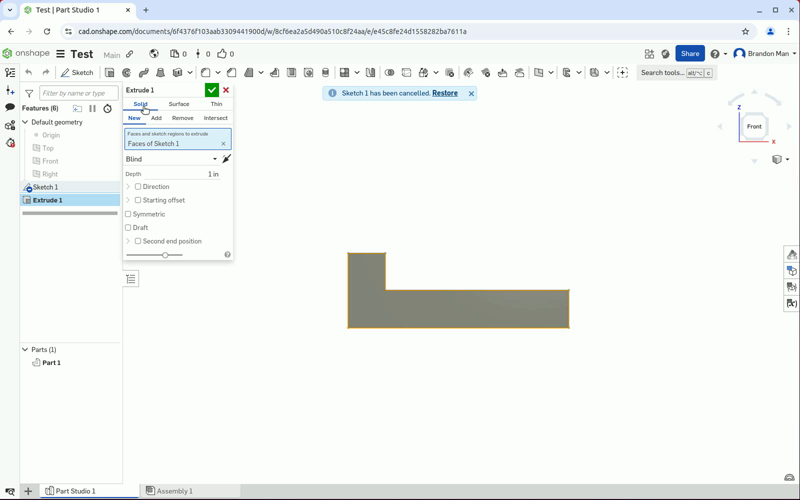
click(143, 106)
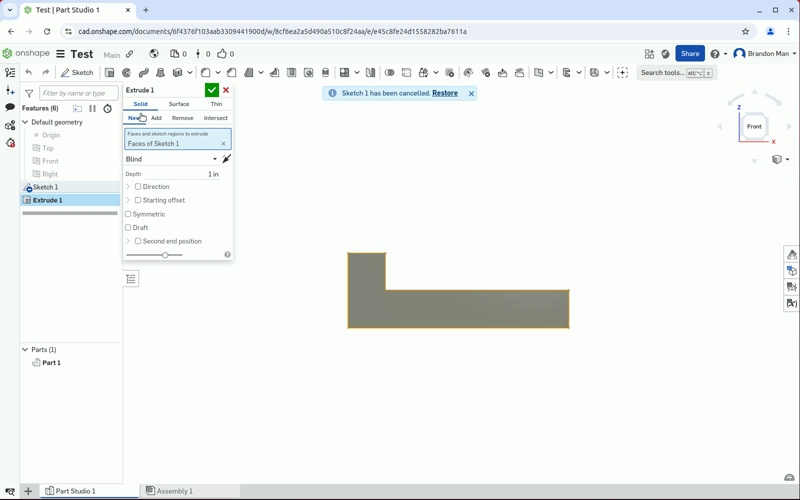
mouse_move(137, 120)
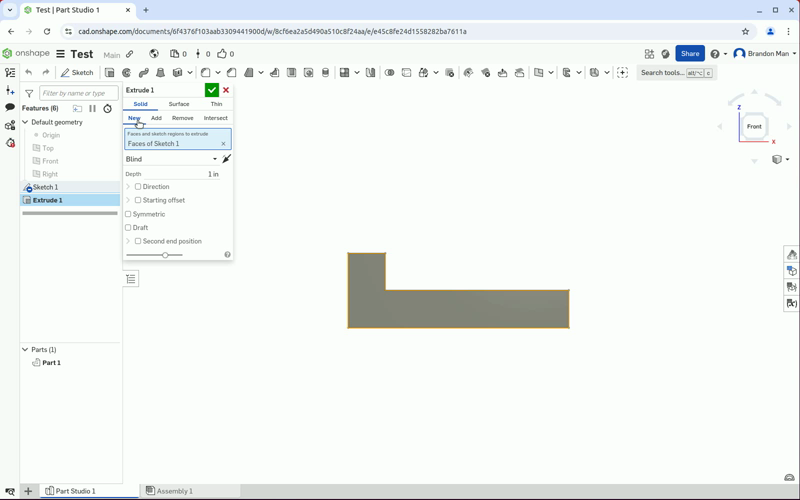
click(137, 120)
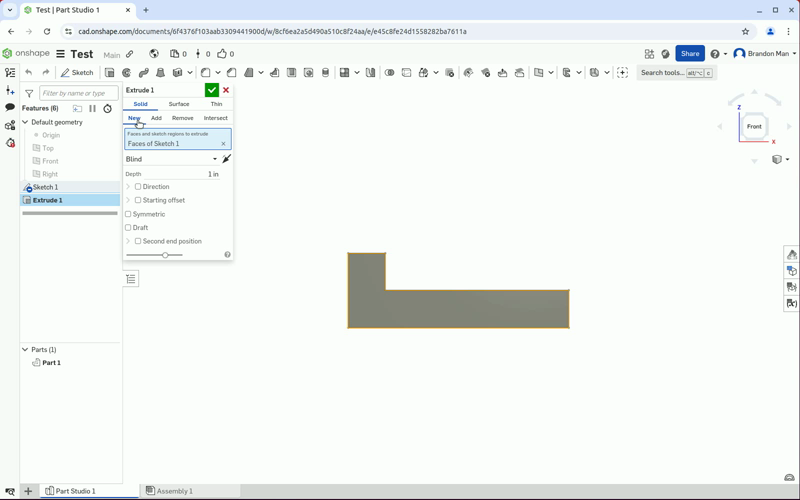
key(tab, 4)
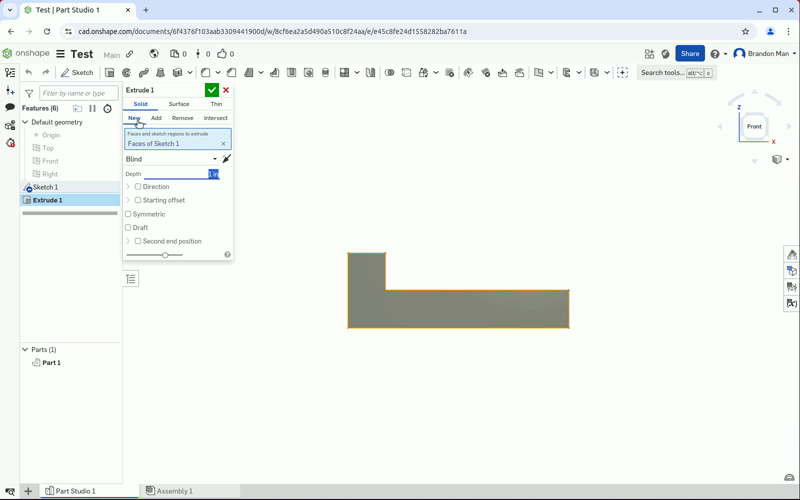
text(22.627)
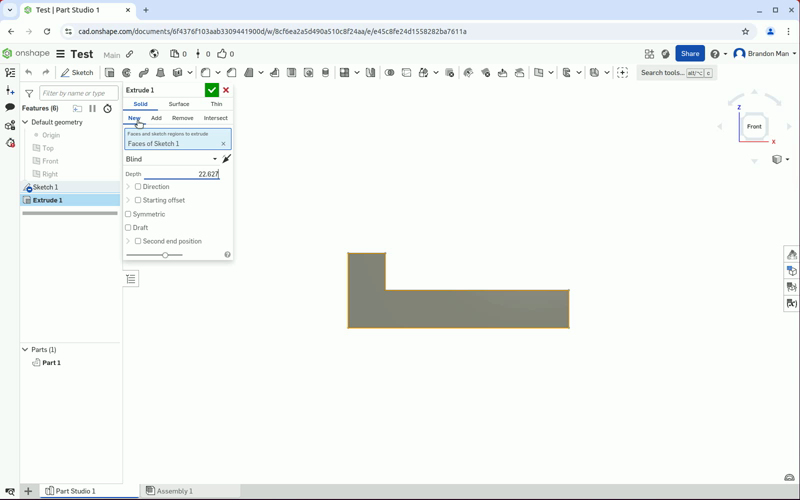
key(enter)
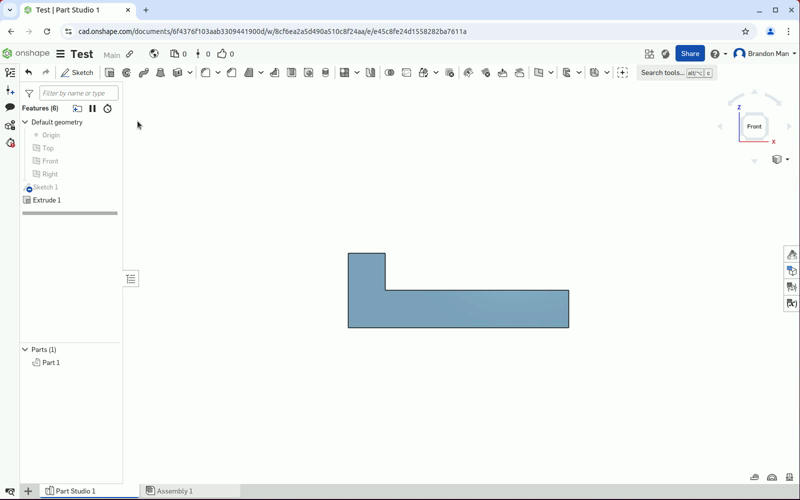
key(shift+h)
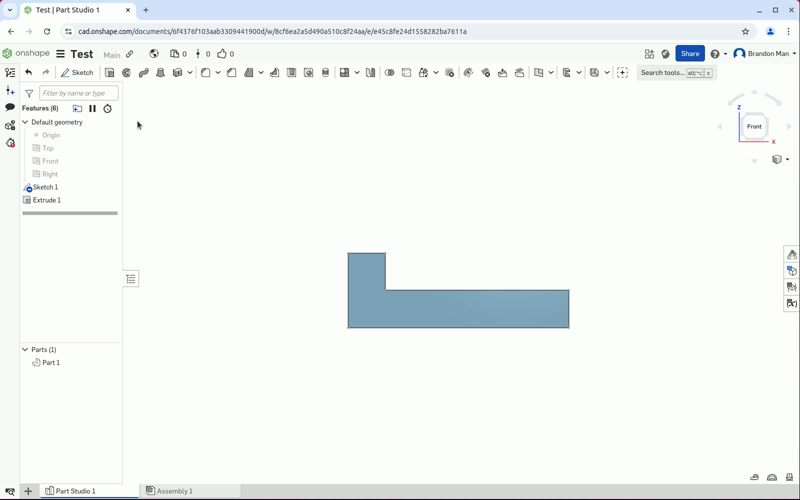
key(shift+h)
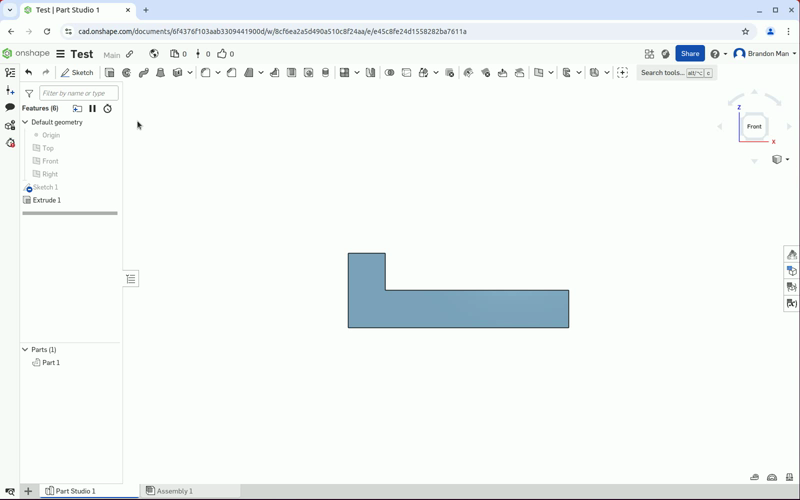
mouse_move(73, 189)
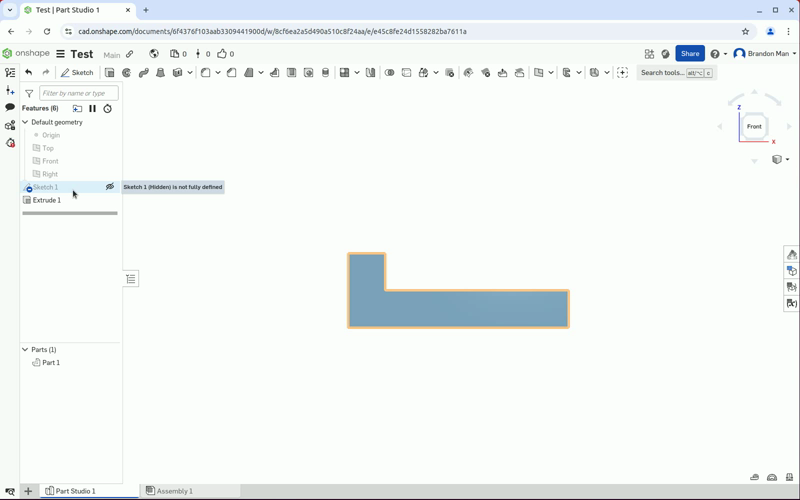
click(73, 189)
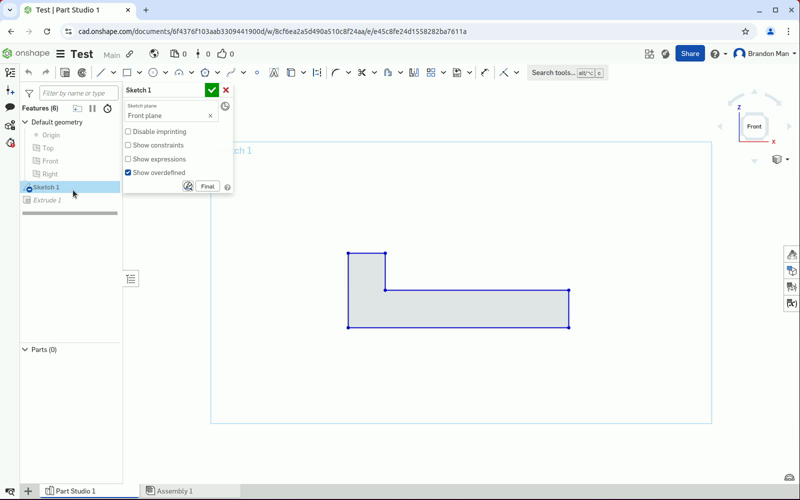
mouse_move(229, 92)
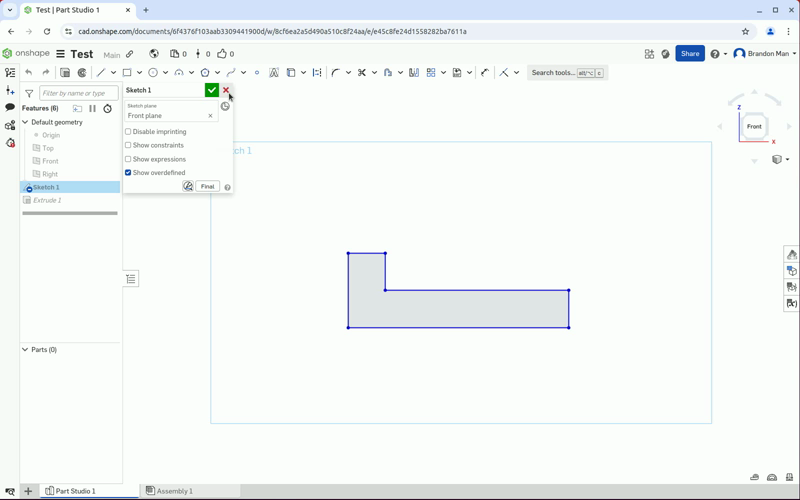
click(229, 92)
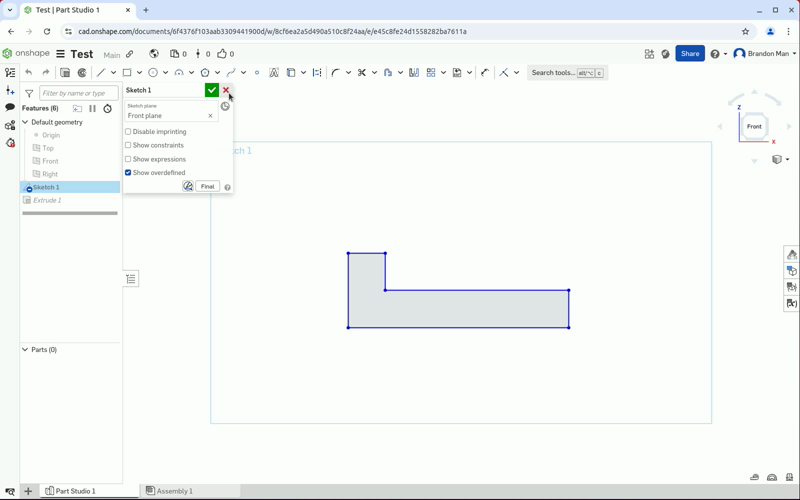
key(shift+s)
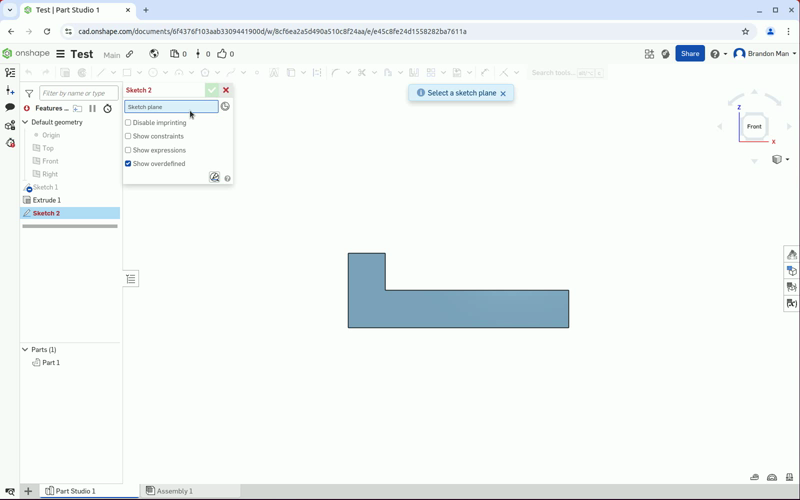
mouse_move(73, 163)
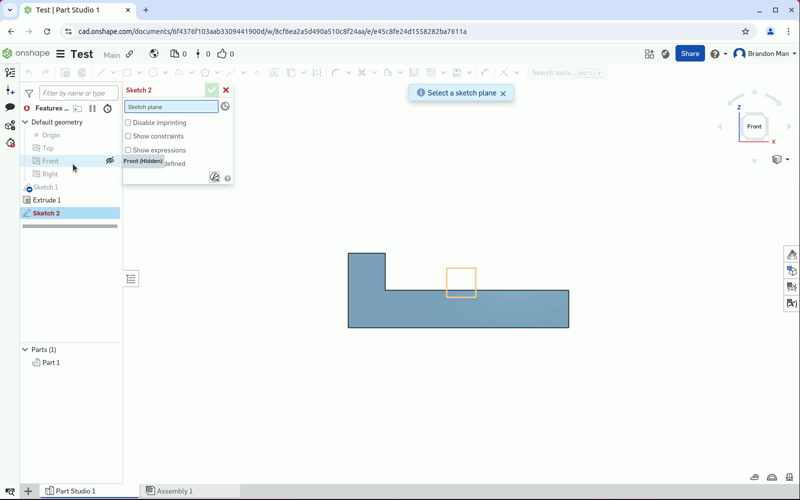
click(73, 163)
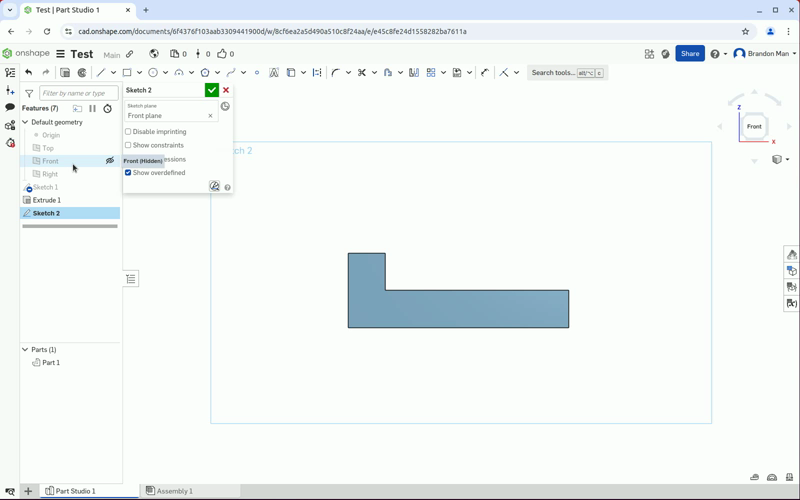
mouse_move(73, 352)
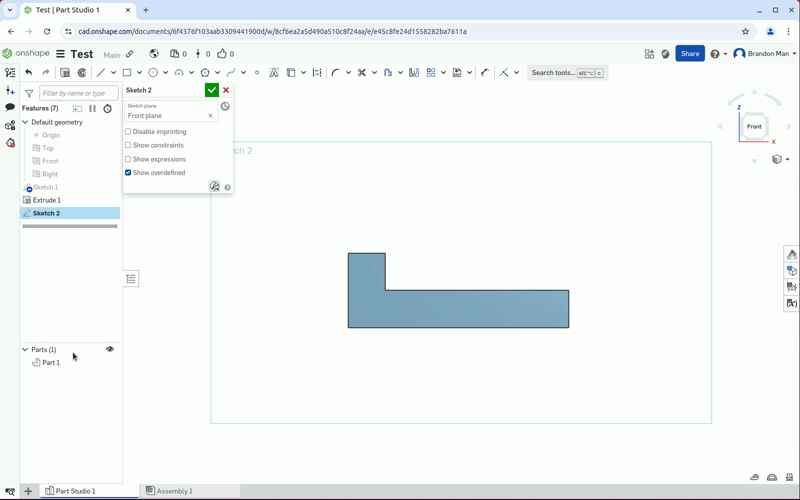
key(y)
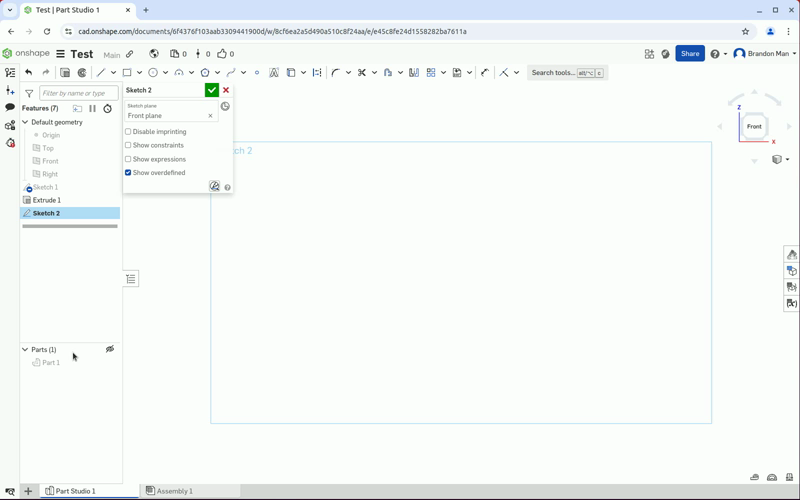
key(l)
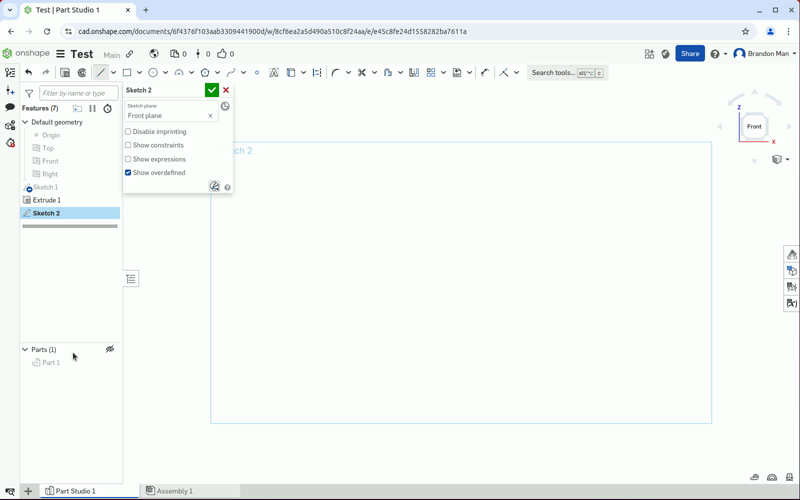
key_down(shift)
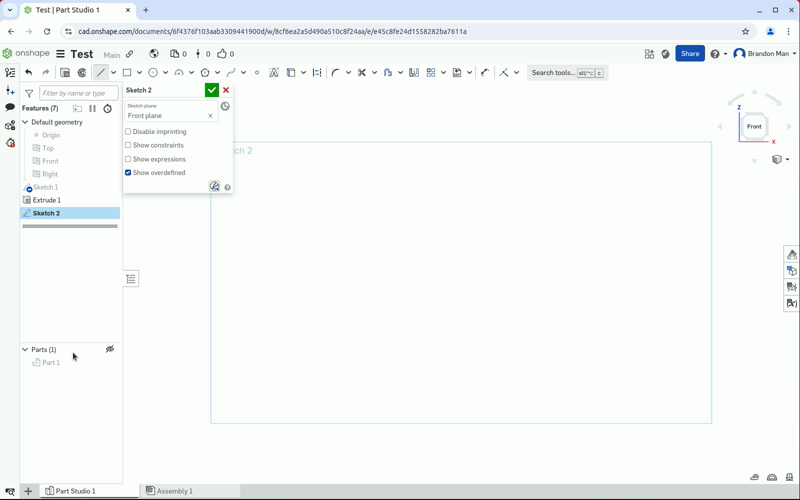
mouse_move(348, 327)
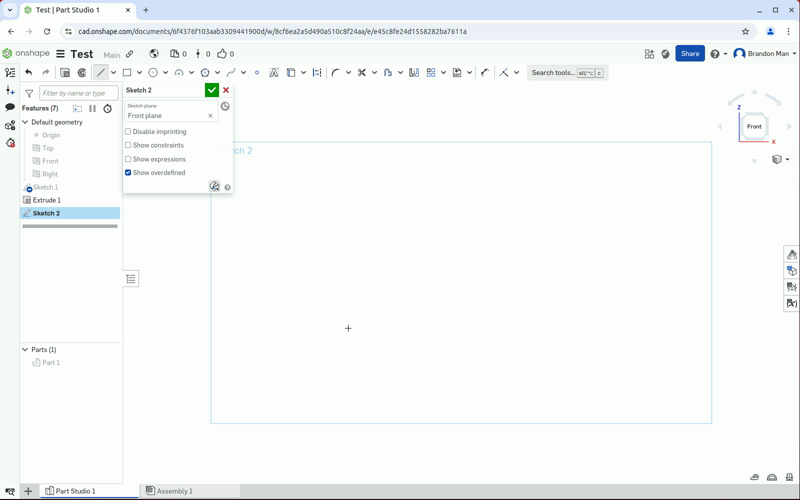
click(348, 327)
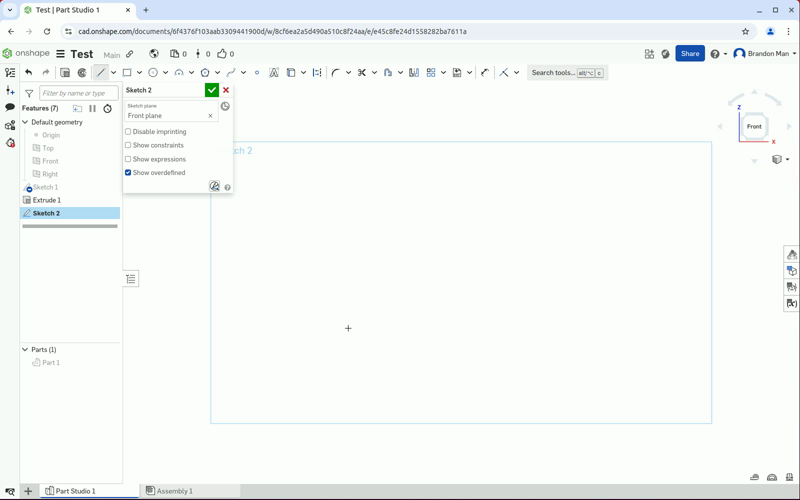
key_up(shift)
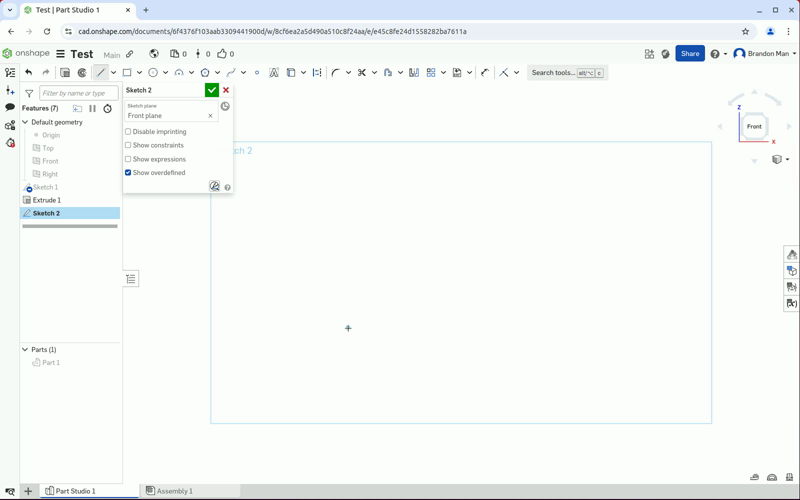
key_down(shift)
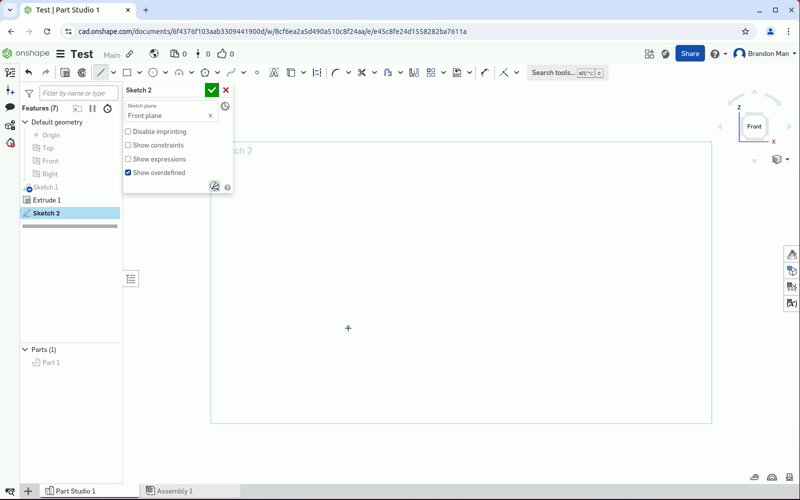
mouse_move(568, 327)
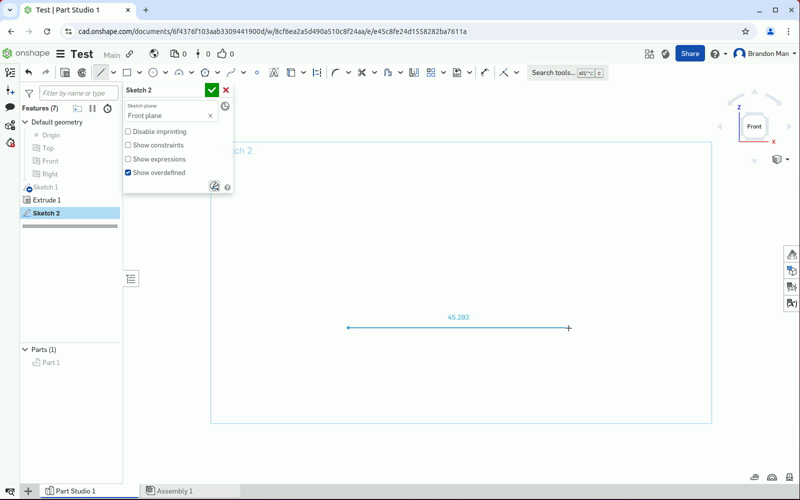
click(568, 327)
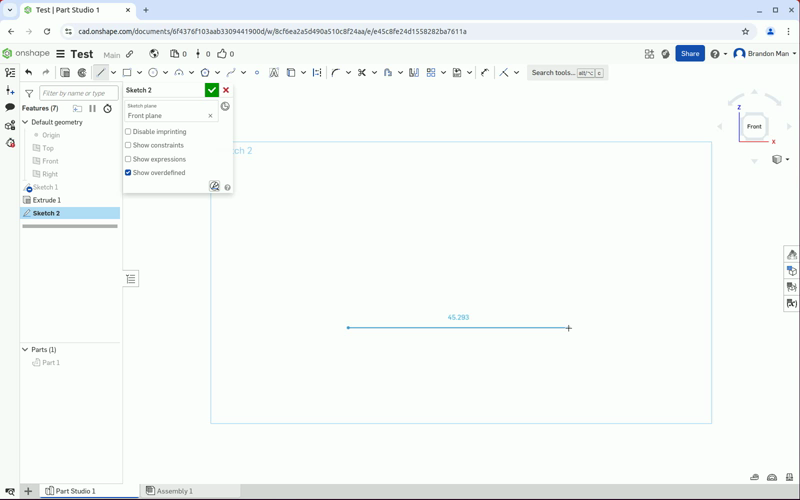
key_up(shift)
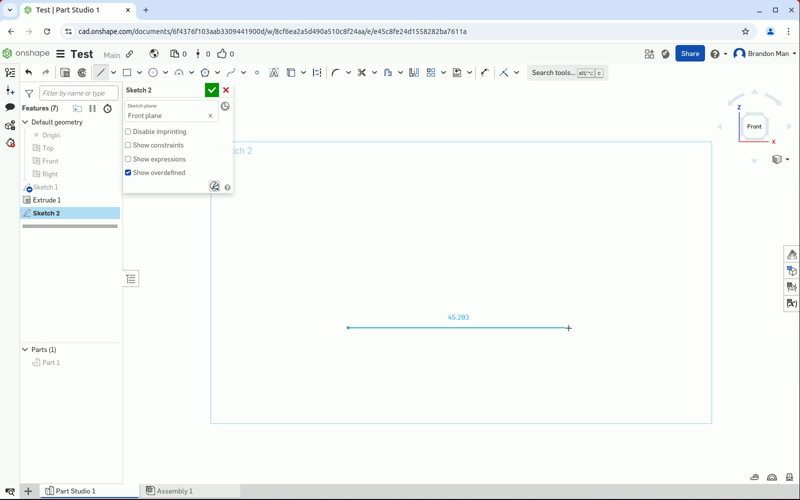
key_down(shift)
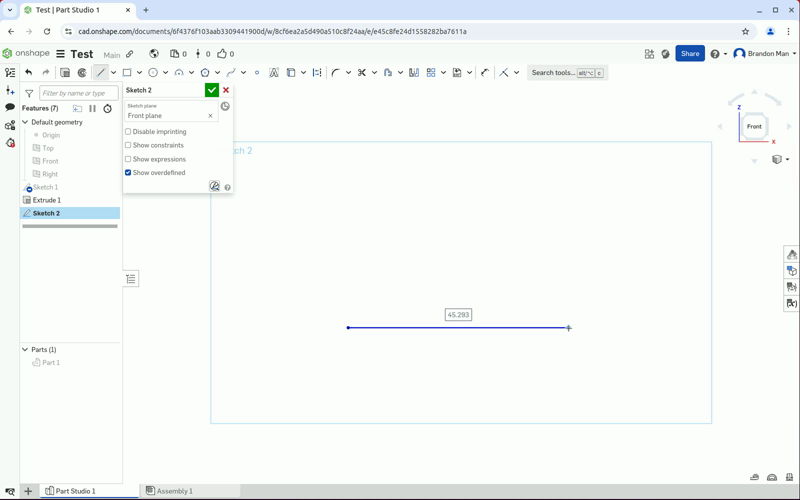
mouse_move(589, 327)
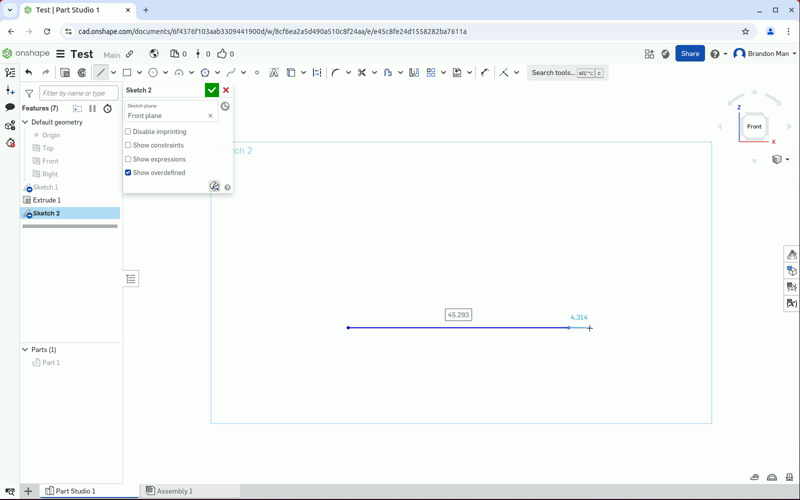
mouse_move(568, 290)
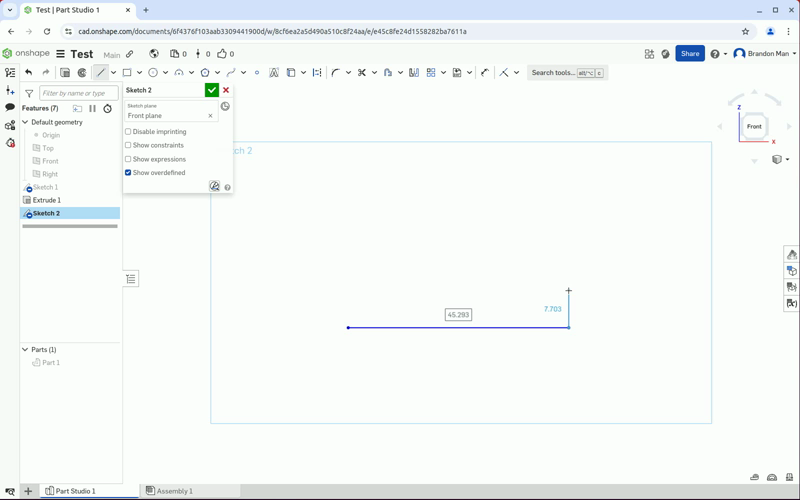
click(568, 290)
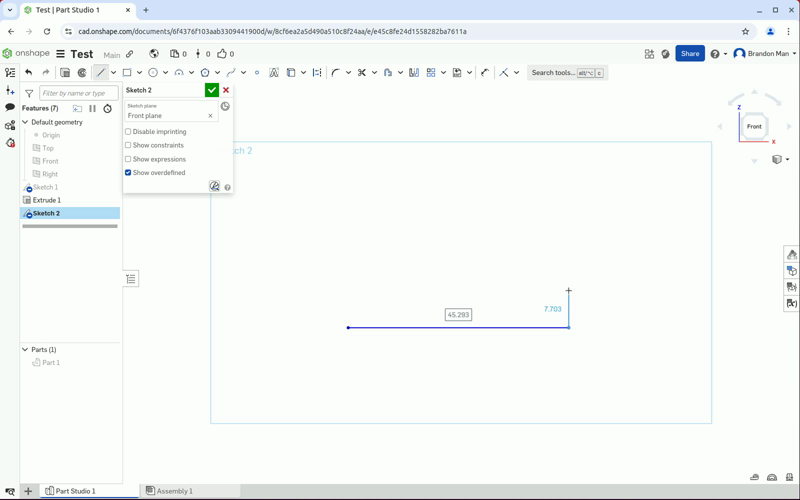
key_up(shift)
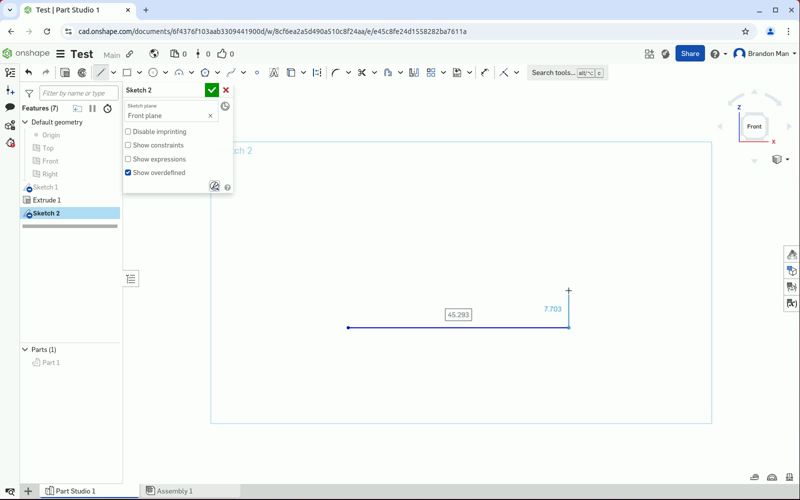
key_down(shift)
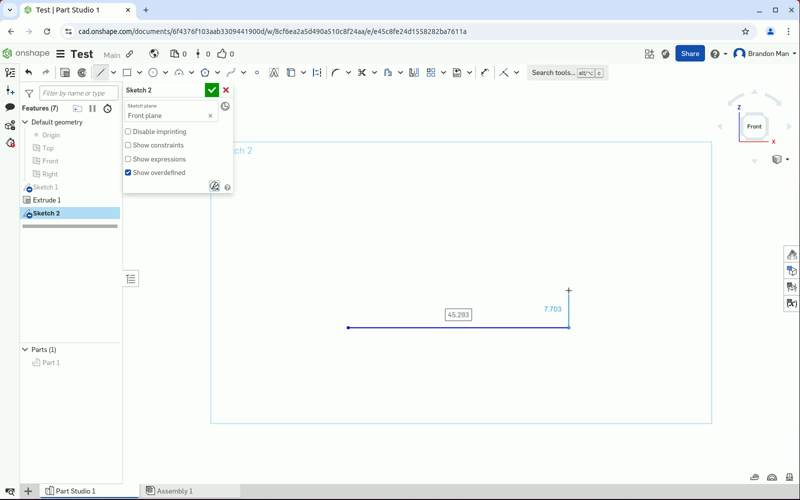
mouse_move(385, 290)
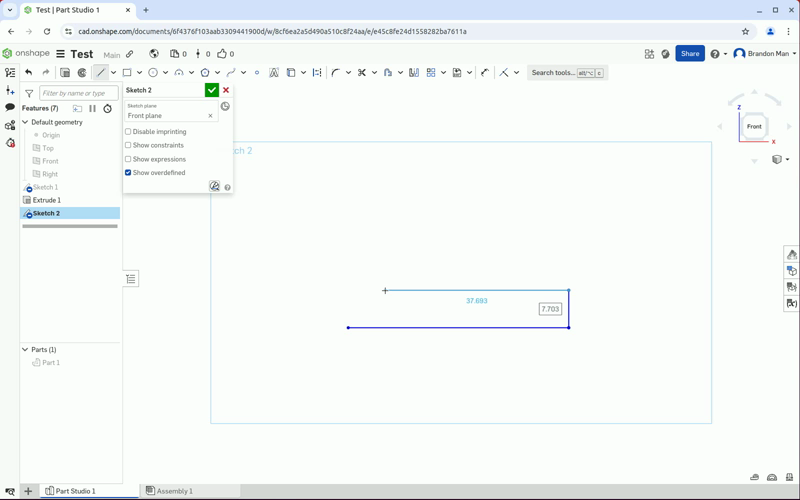
click(385, 290)
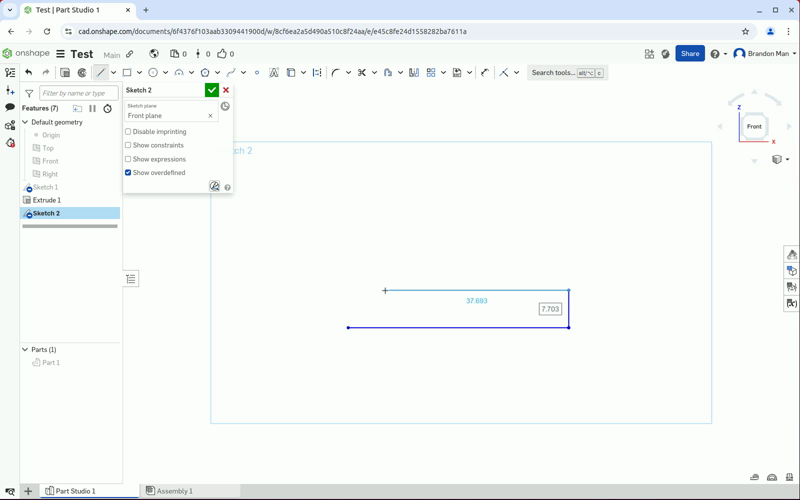
key_up(shift)
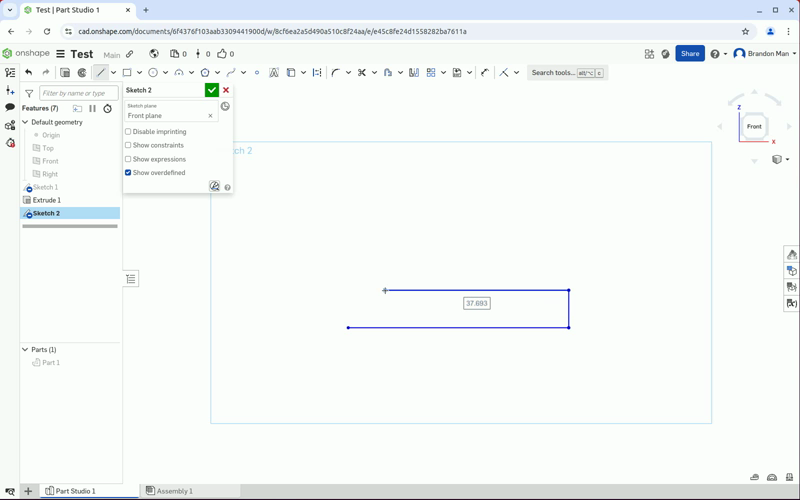
key_down(shift)
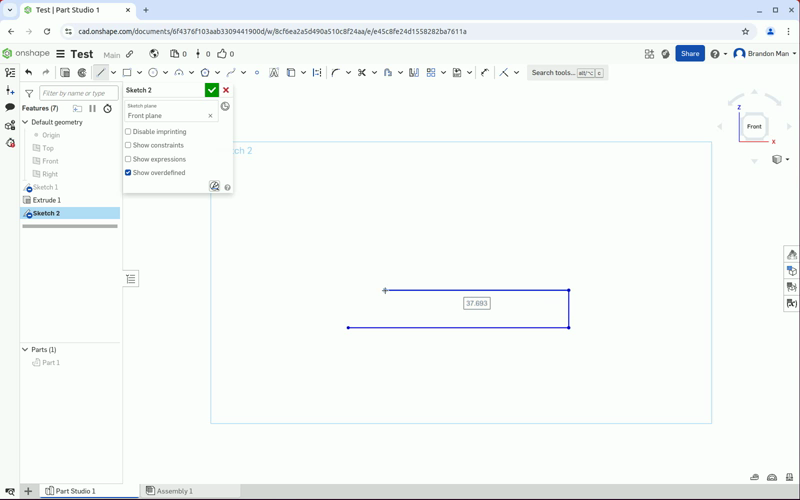
mouse_move(415, 290)
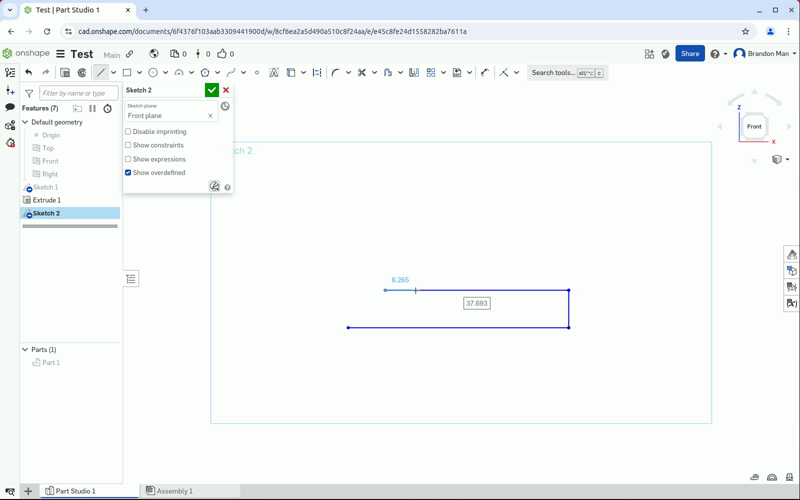
mouse_move(385, 253)
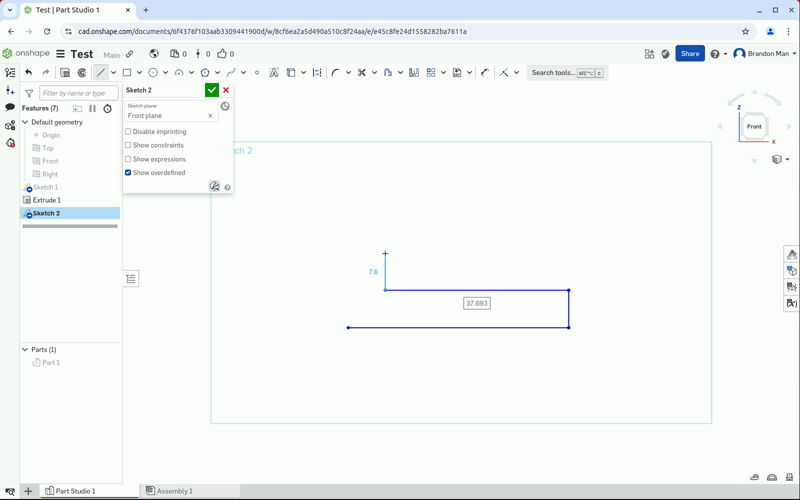
click(385, 253)
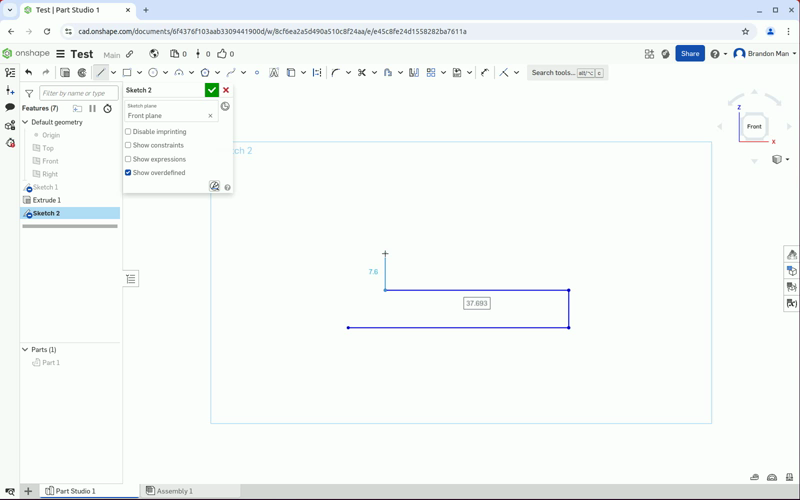
key_up(shift)
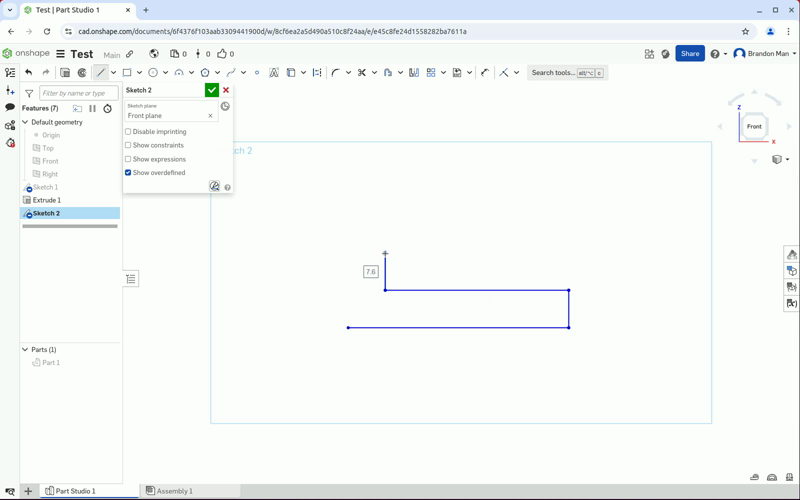
key_down(shift)
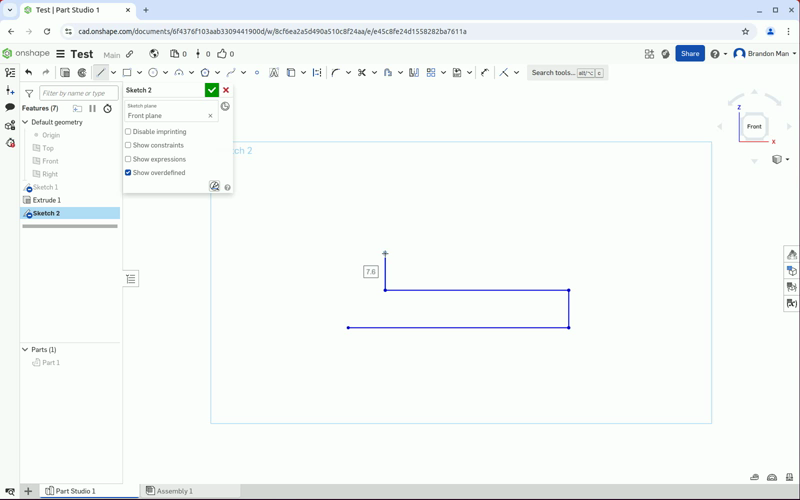
mouse_move(415, 253)
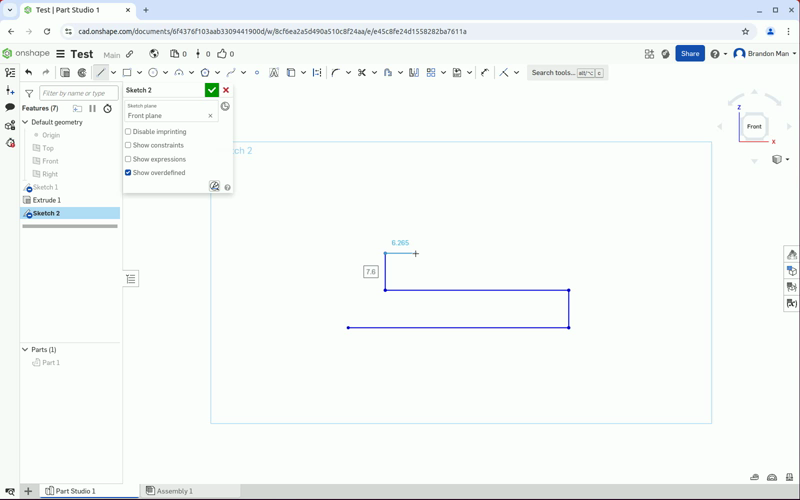
mouse_move(348, 253)
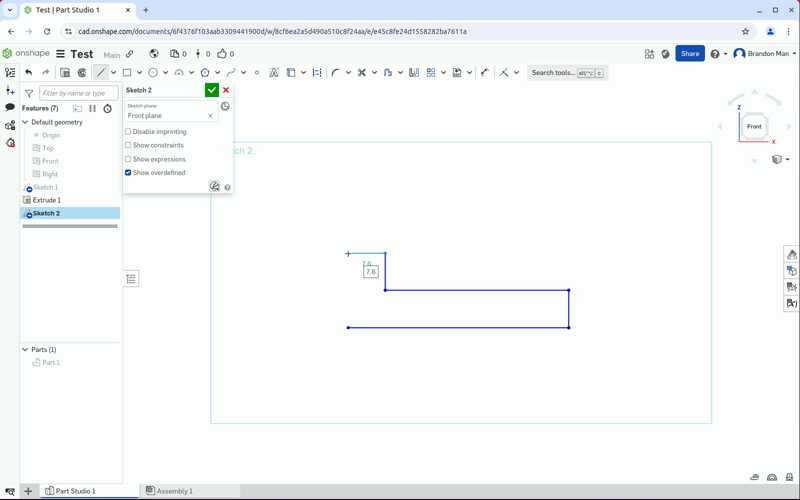
click(348, 253)
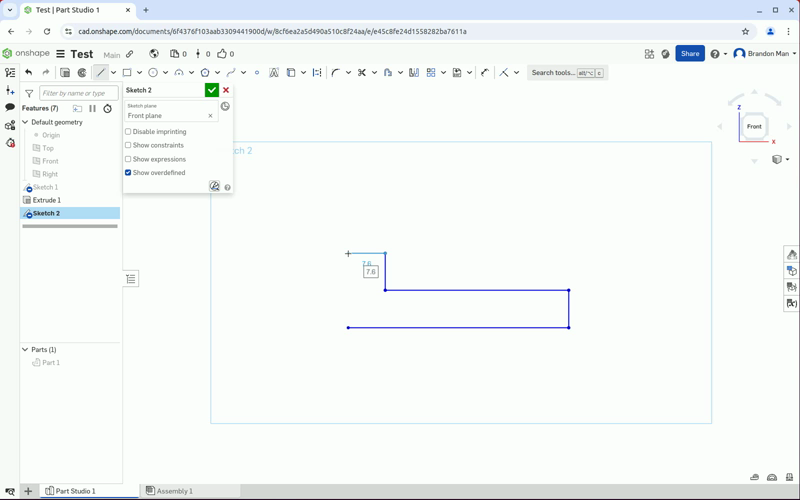
key_up(shift)
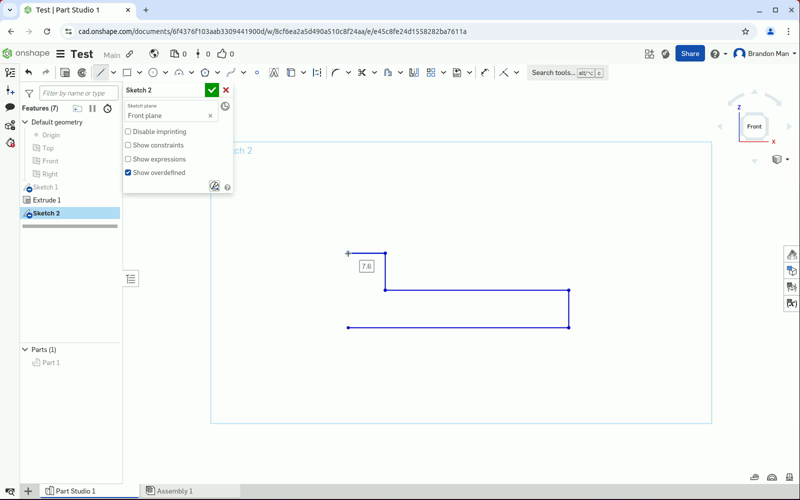
key_down(shift)
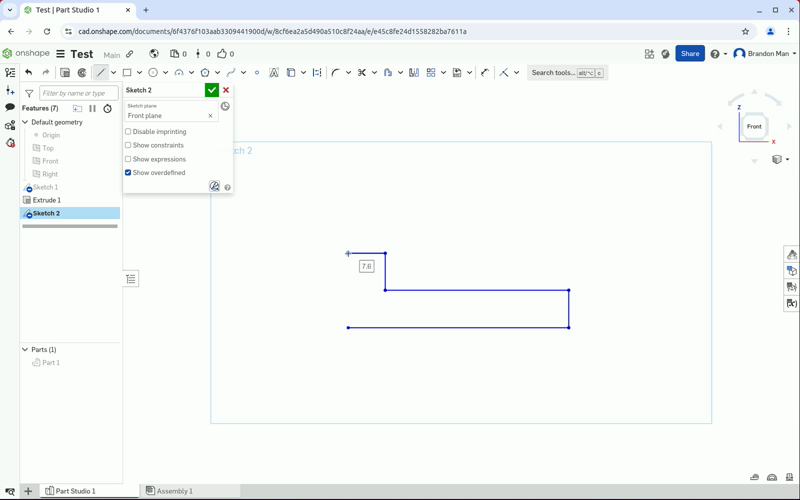
mouse_move(348, 327)
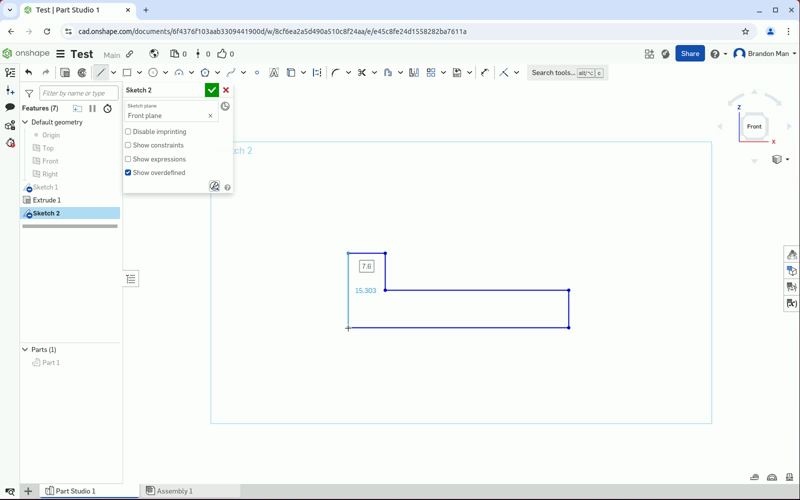
key_up(shift)
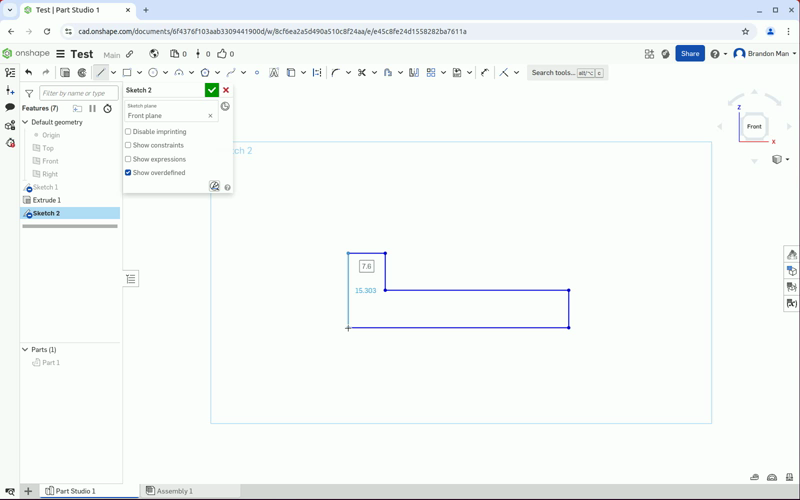
click(348, 327)
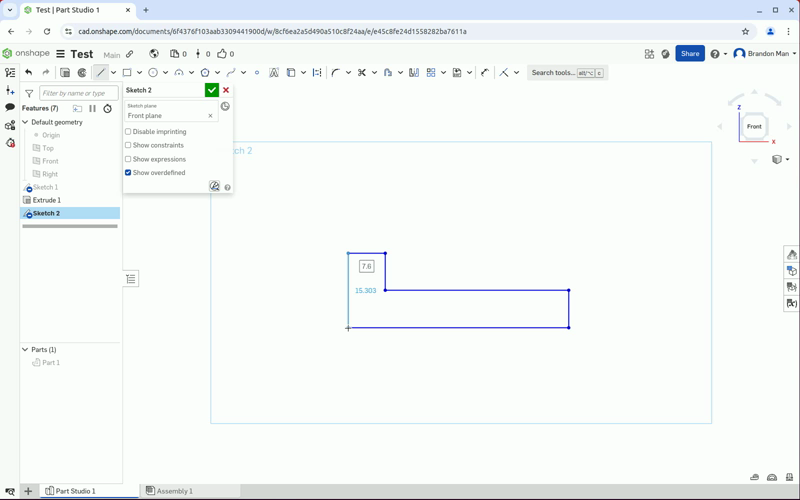
key(esc)
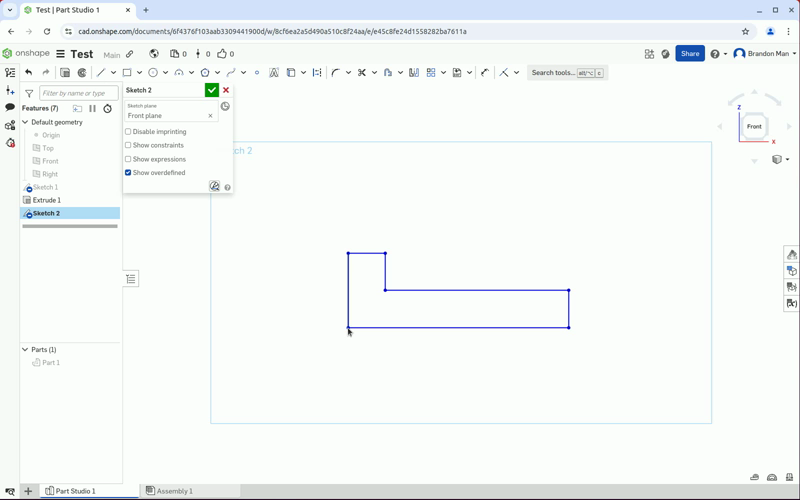
mouse_move(488, 314)
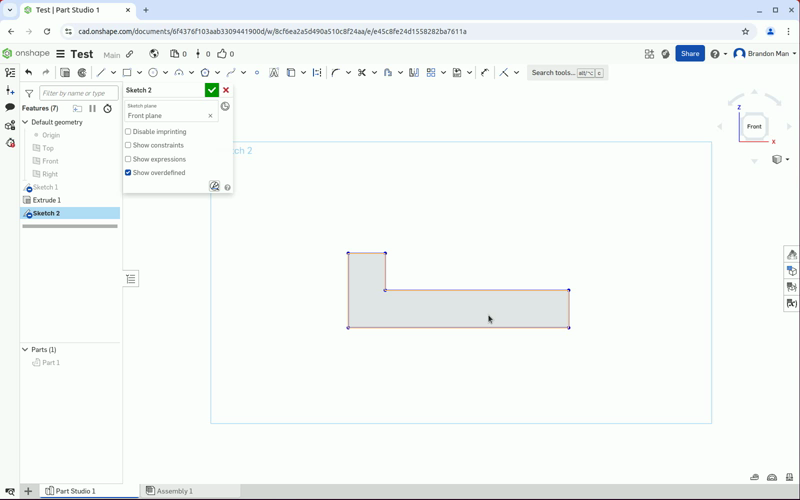
click(488, 314)
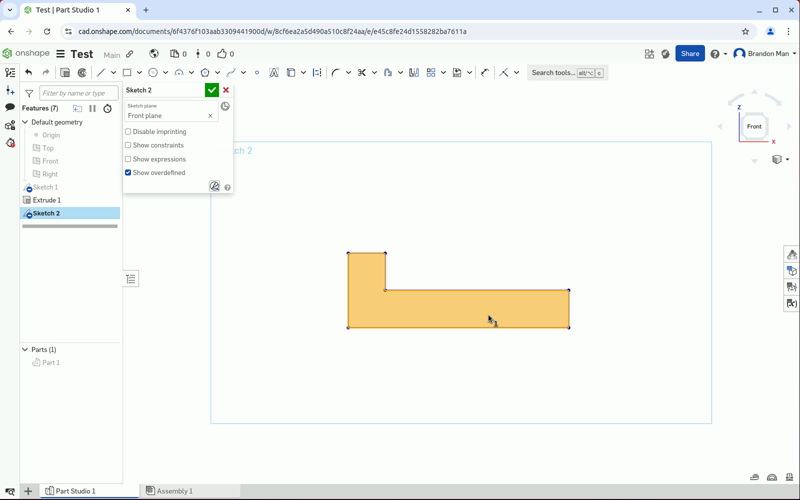
mouse_move(73, 352)
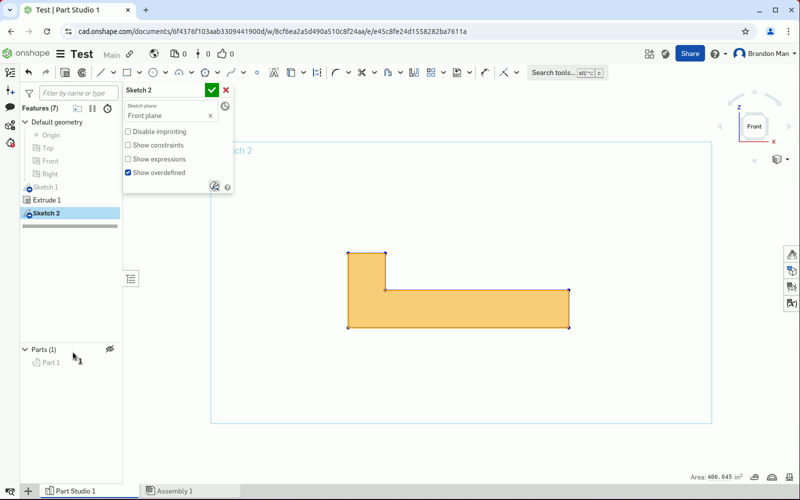
key(shift+y)
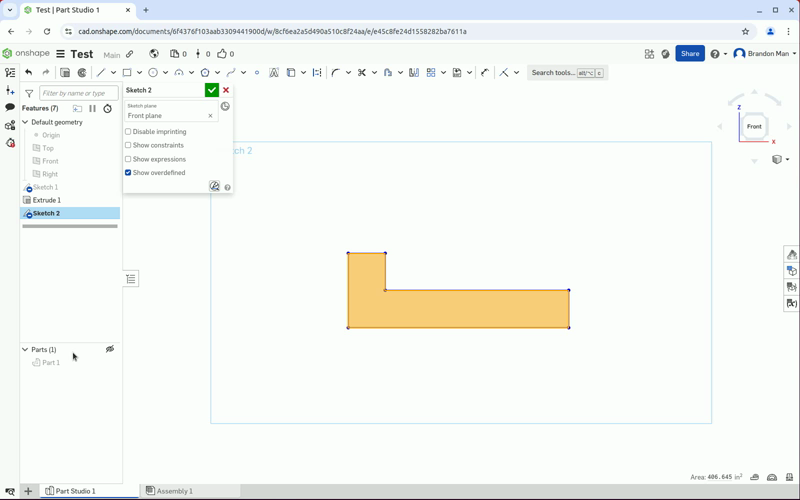
key(shift+e)
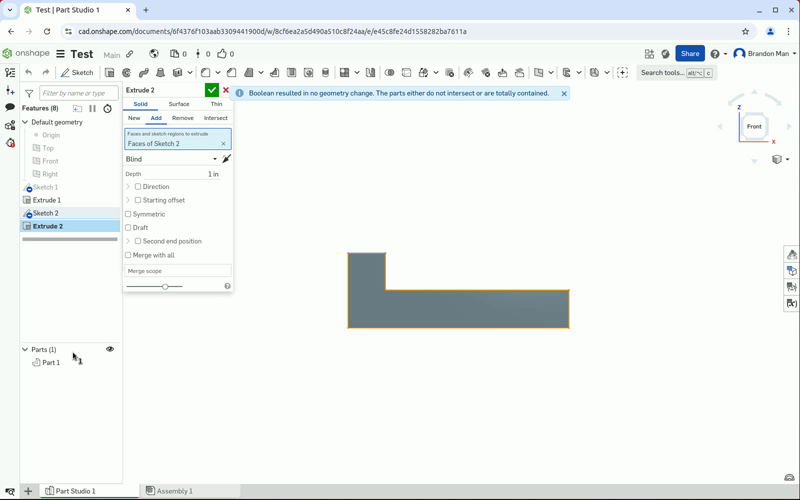
mouse_move(143, 106)
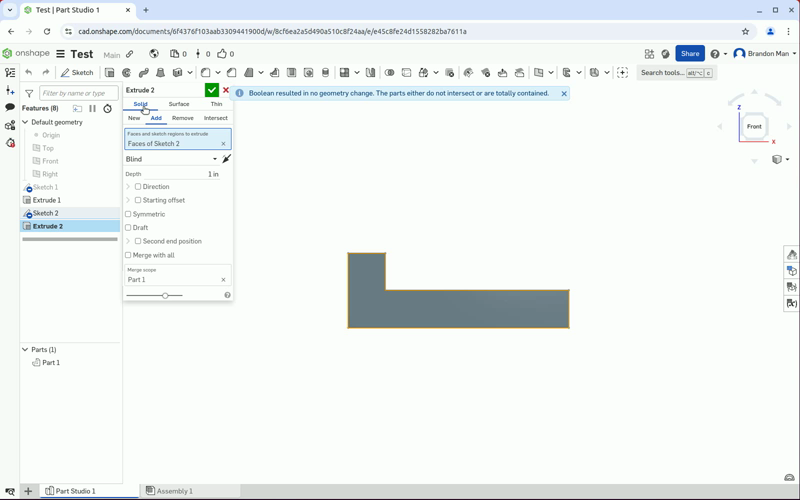
click(143, 106)
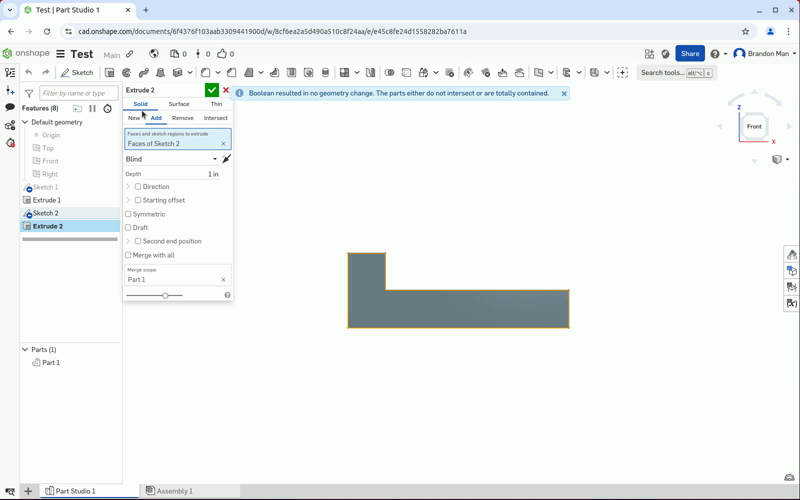
mouse_move(137, 120)
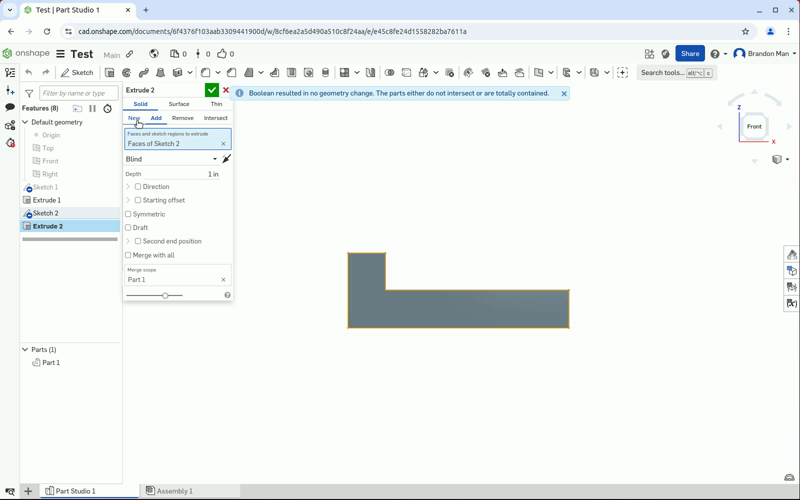
click(137, 120)
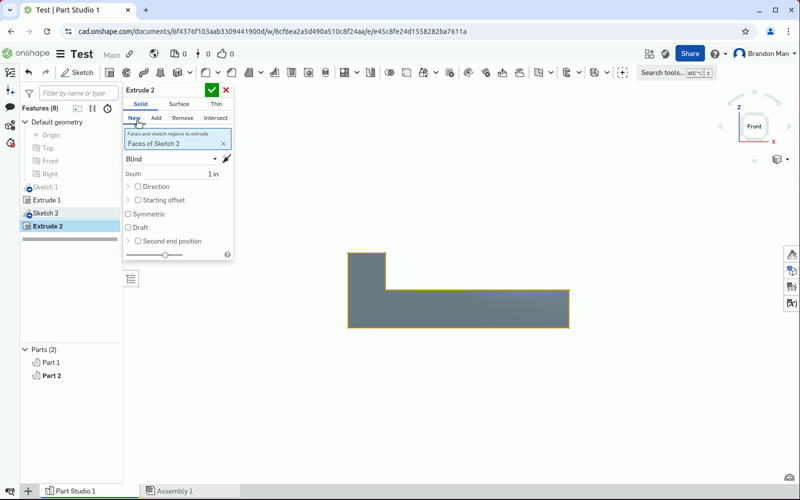
key(tab, 4)
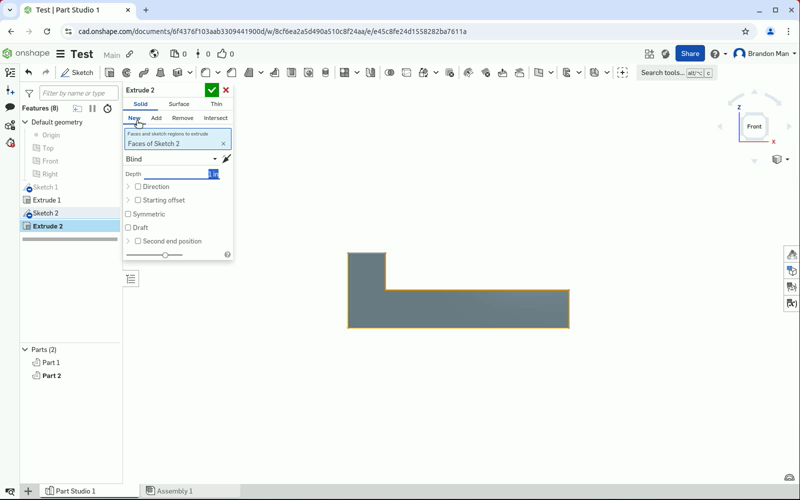
text(15.165)
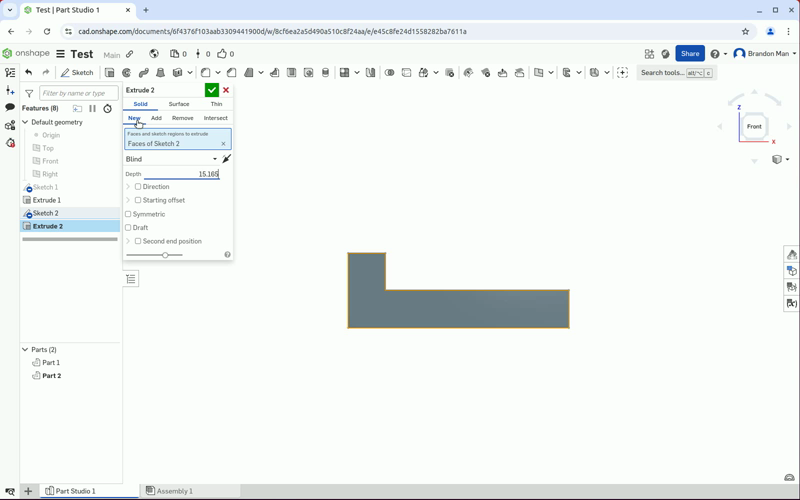
key(enter)
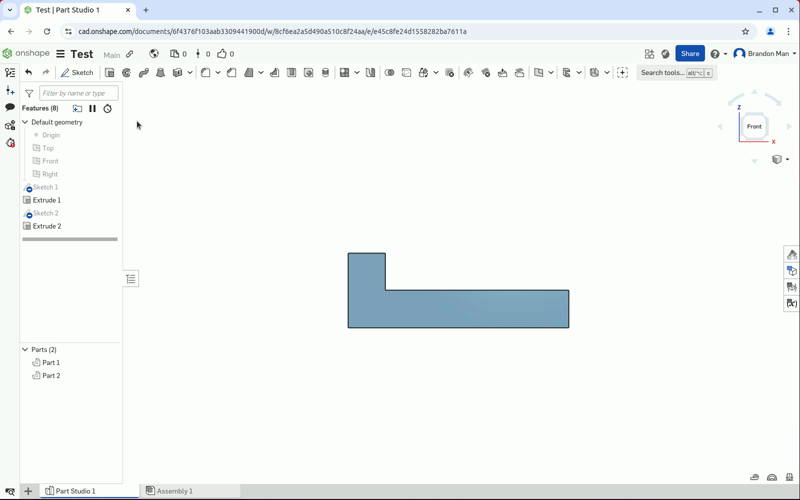
key(shift+h)
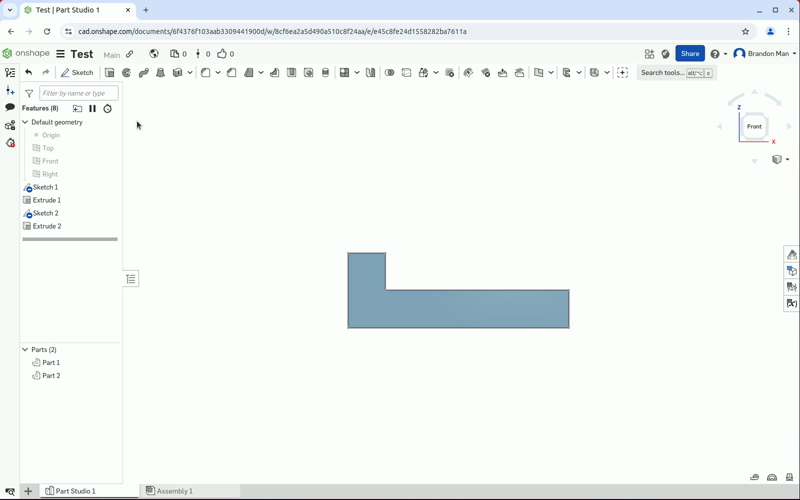
key(shift+h)
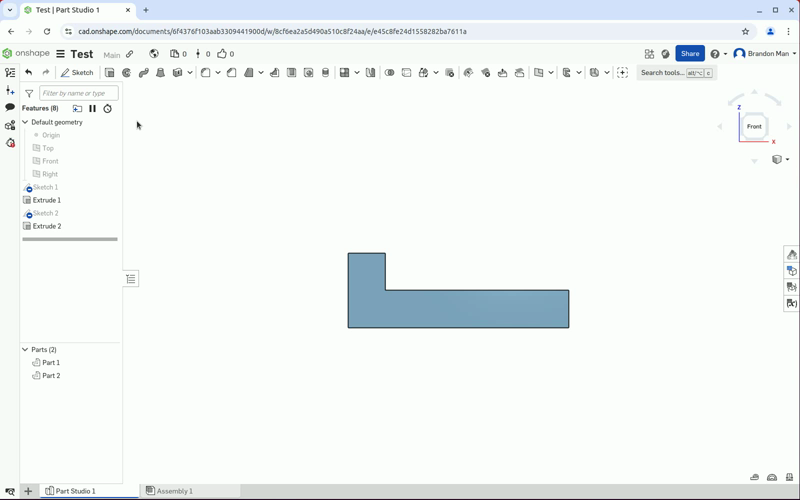
mouse_move(73, 189)
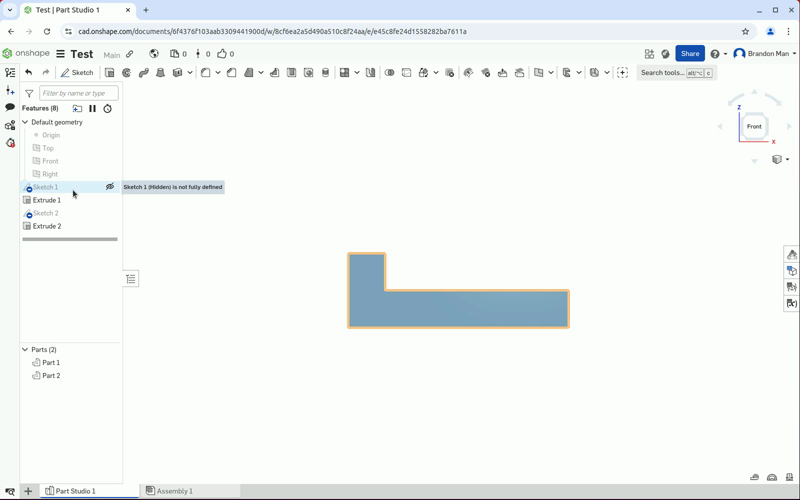
click(73, 189)
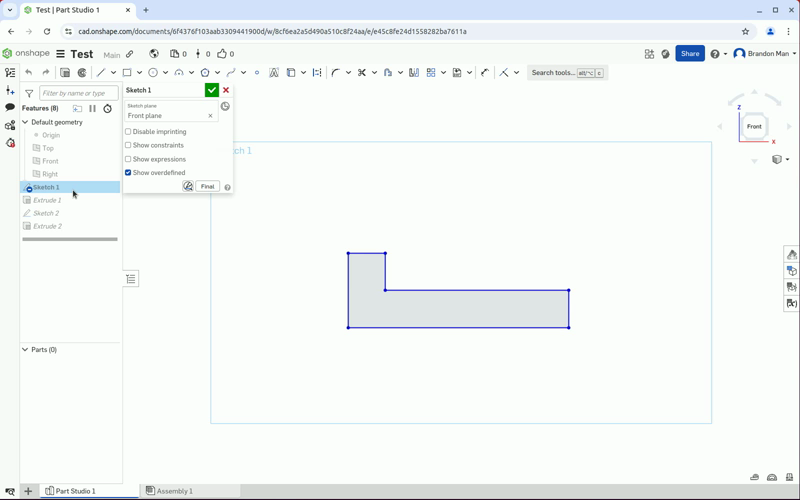
mouse_move(229, 92)
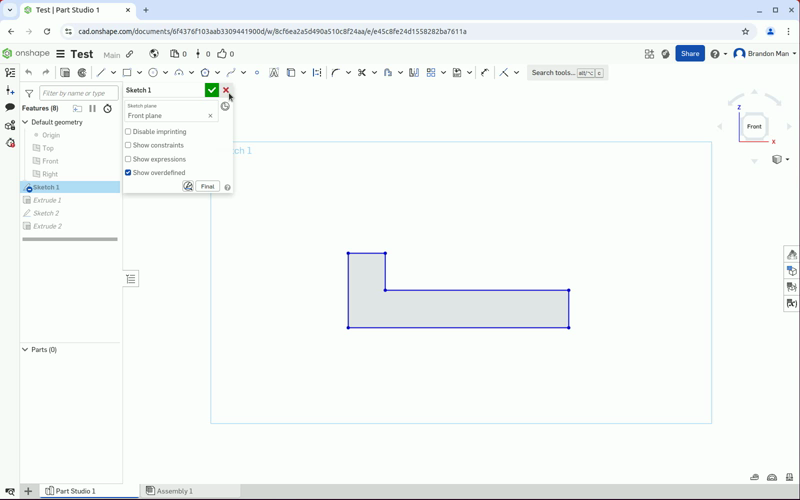
click(229, 92)
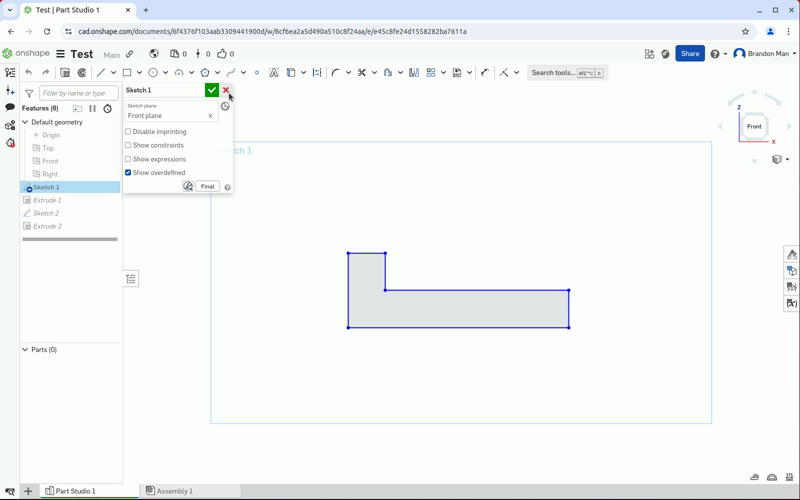
key(shift+s)
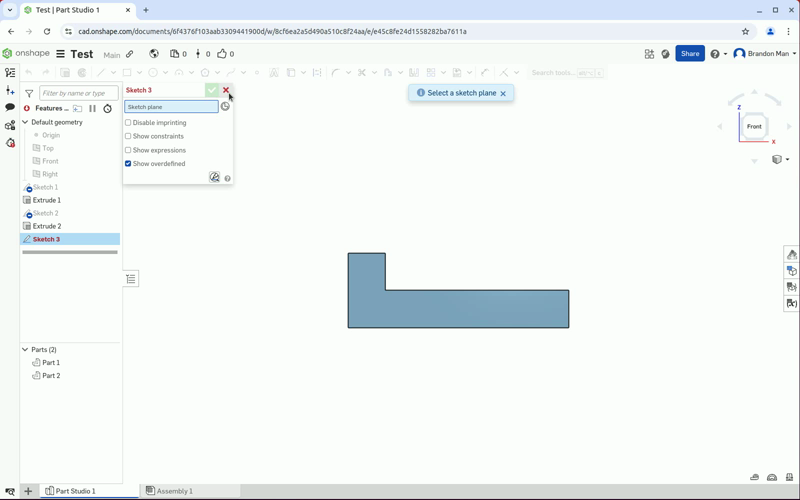
mouse_move(73, 163)
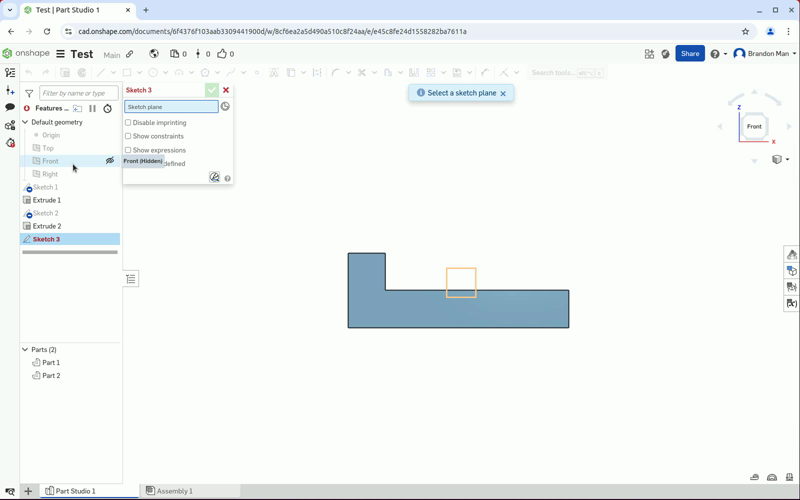
click(73, 163)
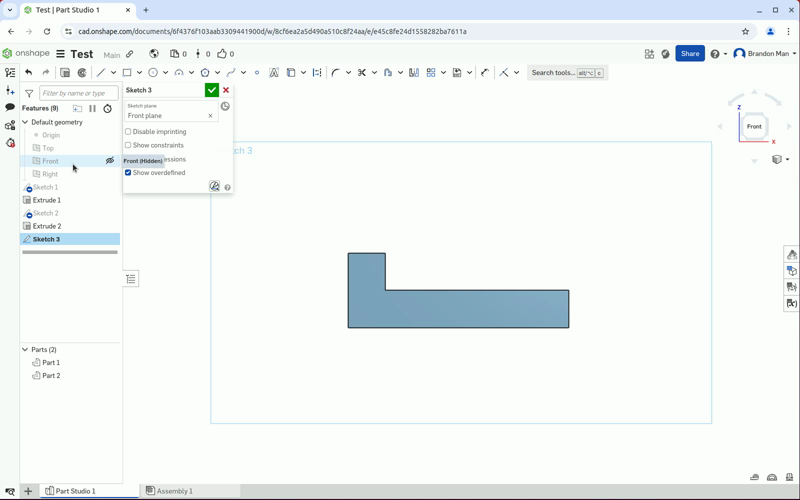
mouse_move(73, 352)
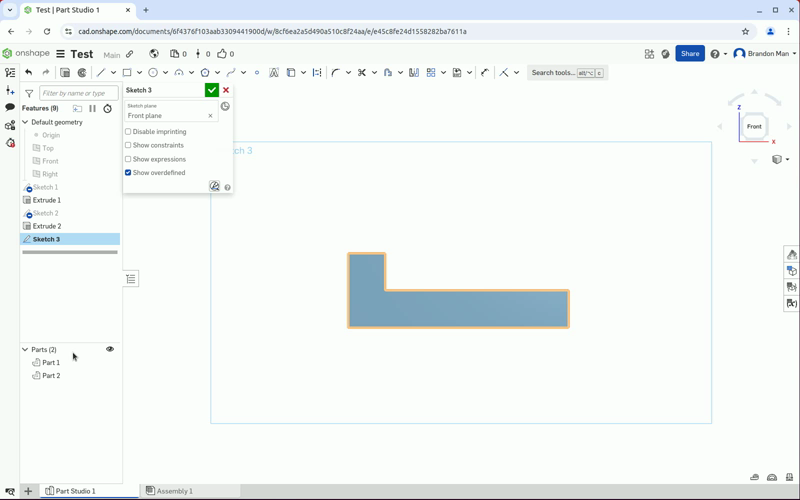
key(y)
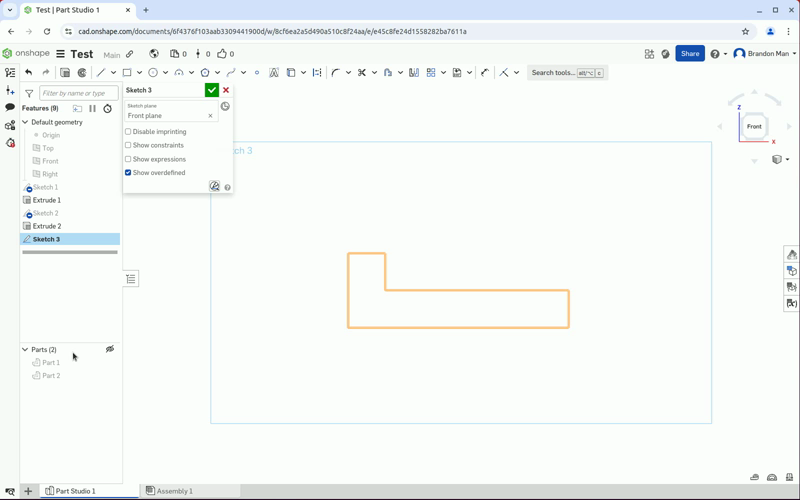
key(l)
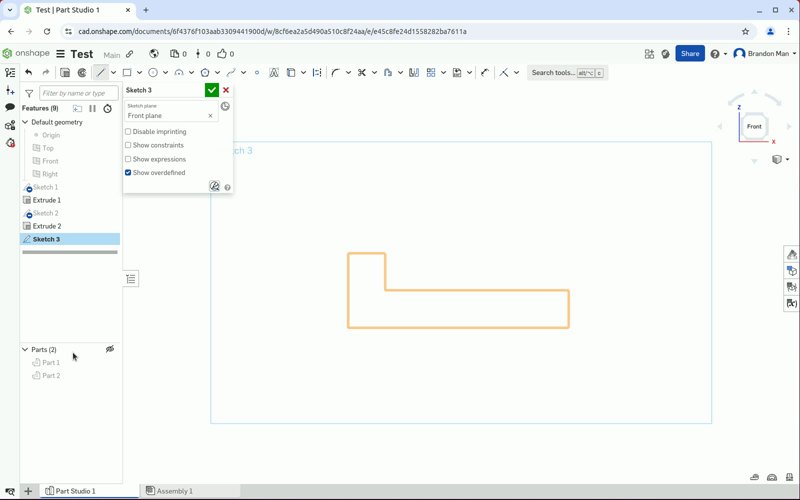
key_down(shift)
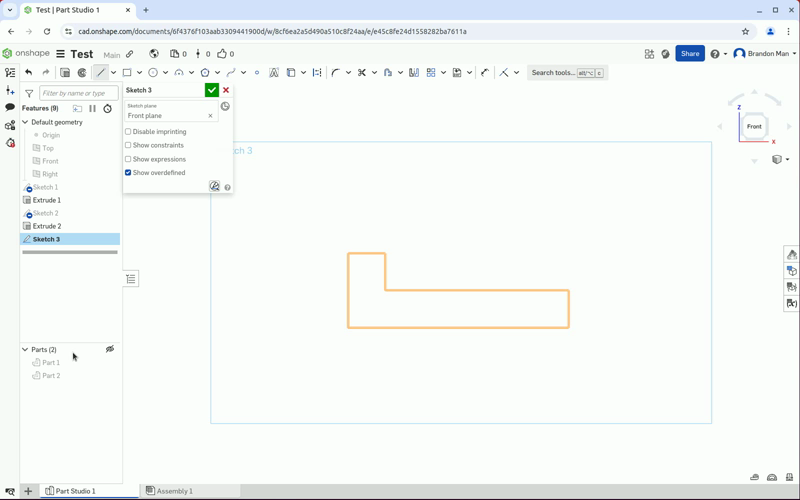
mouse_move(384, 290)
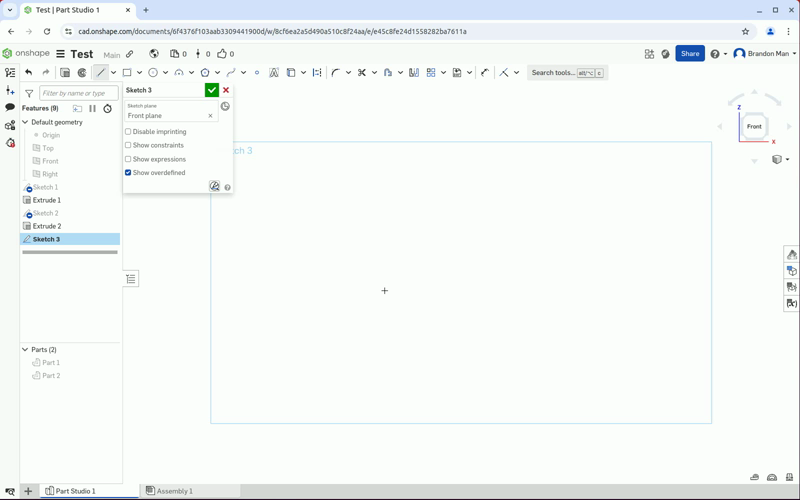
click(384, 290)
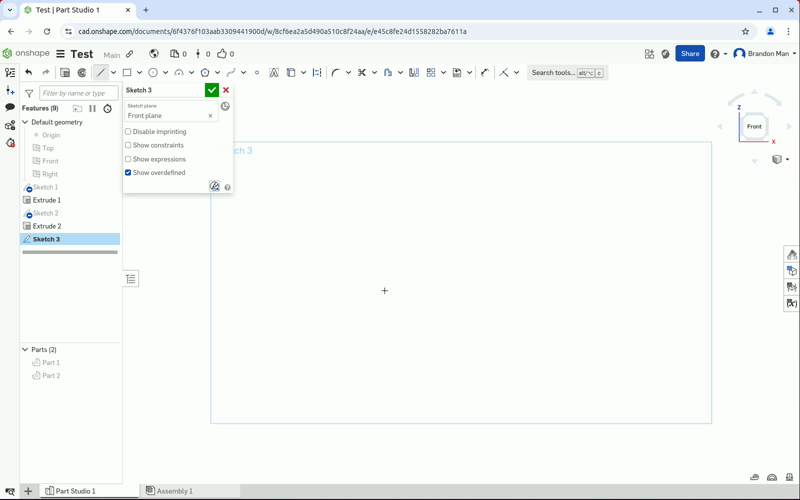
key_up(shift)
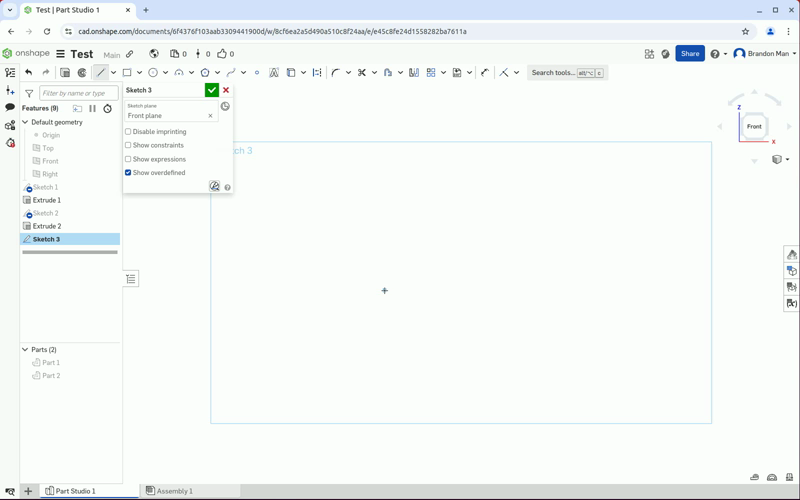
key_down(shift)
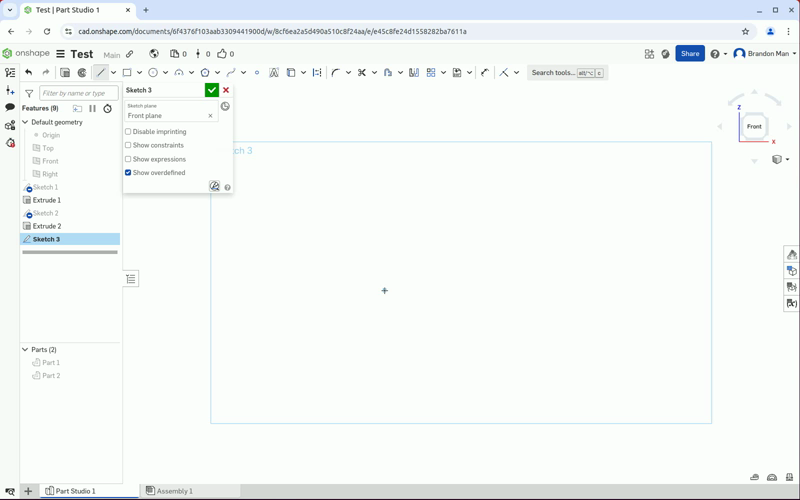
mouse_move(567, 290)
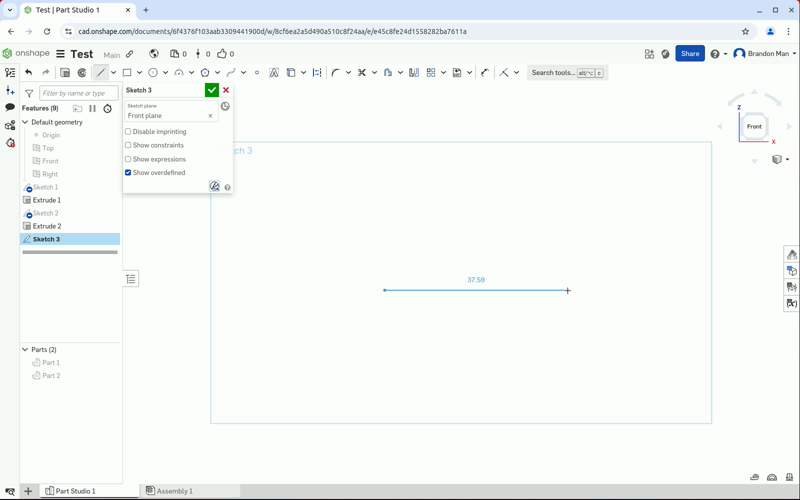
click(567, 290)
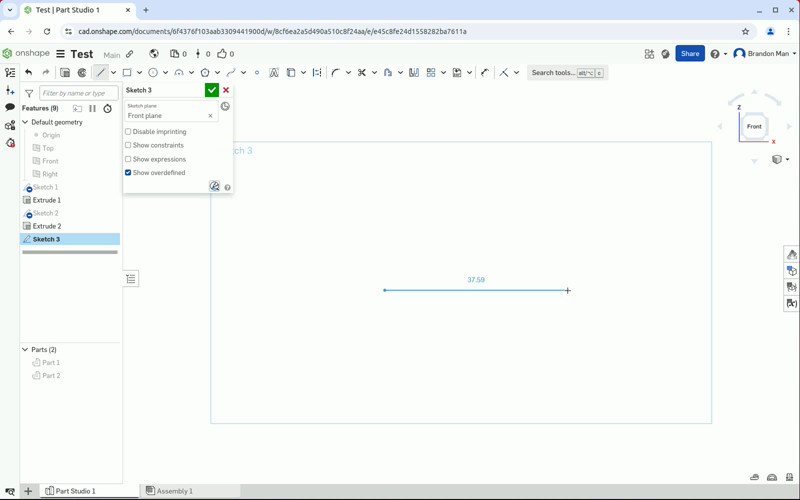
key_up(shift)
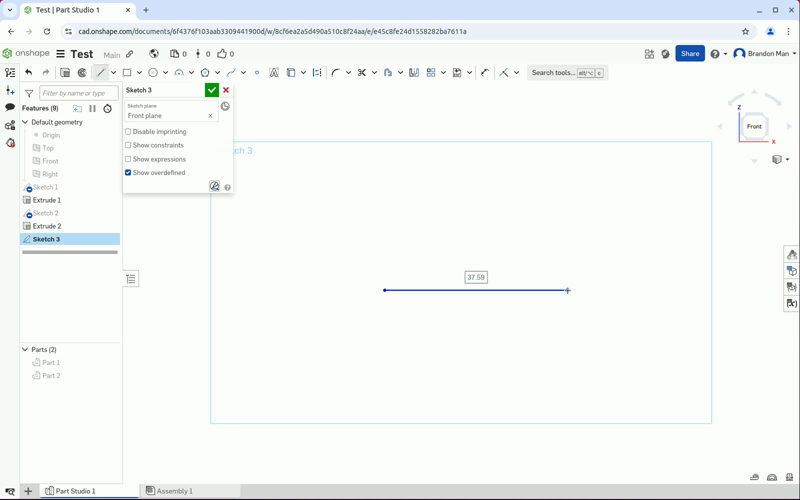
key_down(shift)
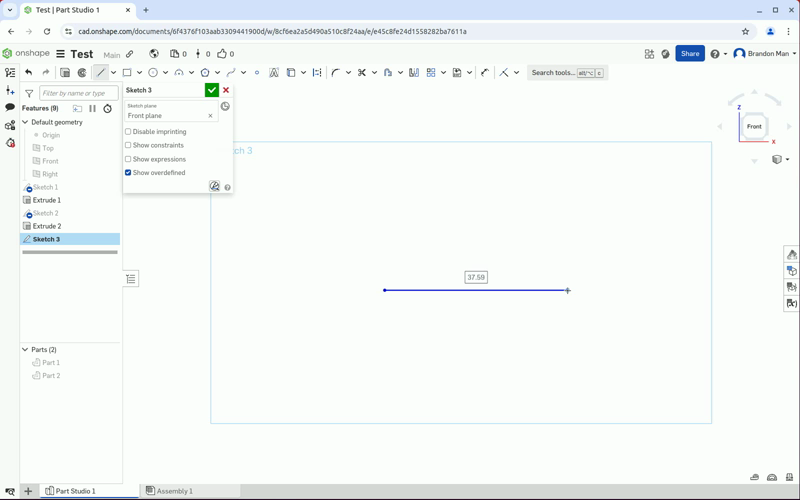
mouse_move(384, 253)
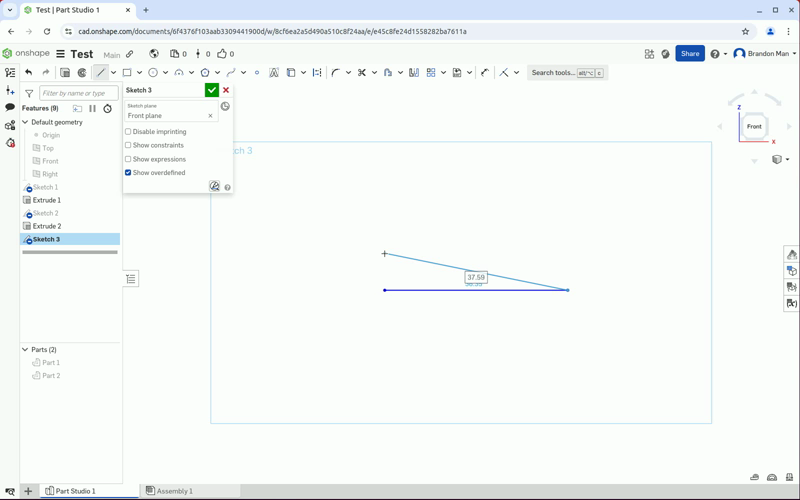
click(384, 253)
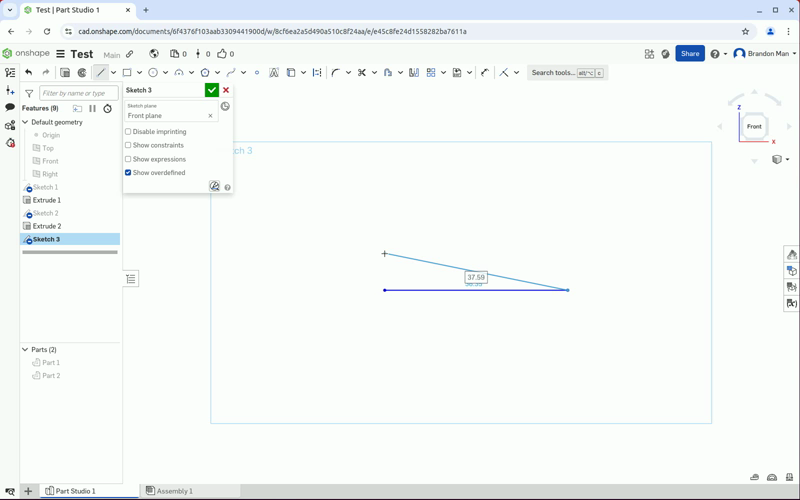
key_up(shift)
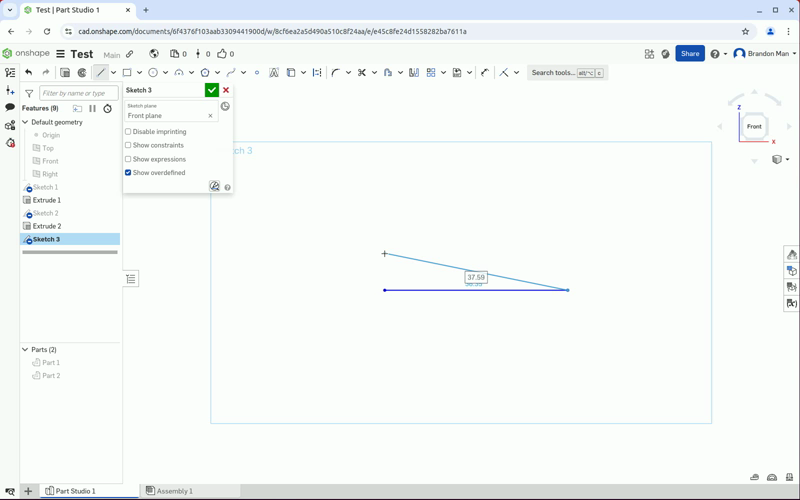
mouse_move(414, 253)
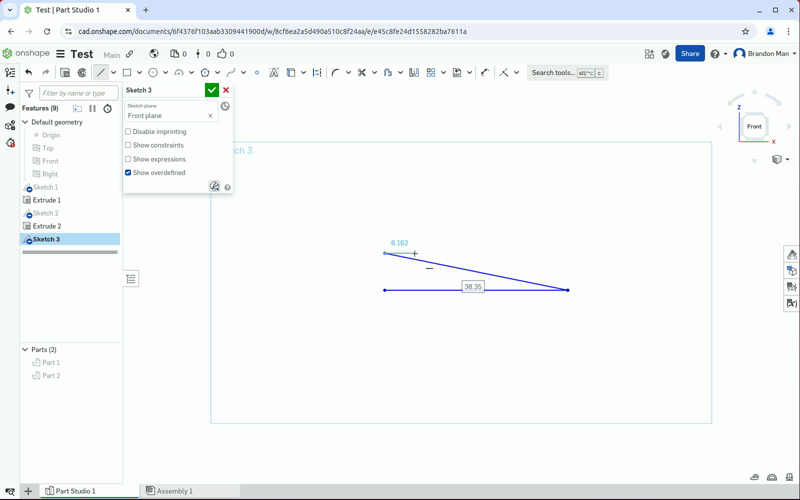
key_down(shift)
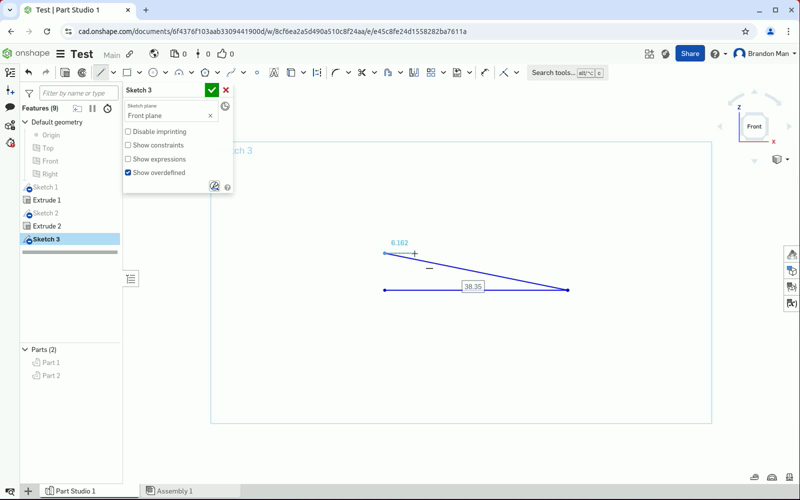
mouse_move(384, 290)
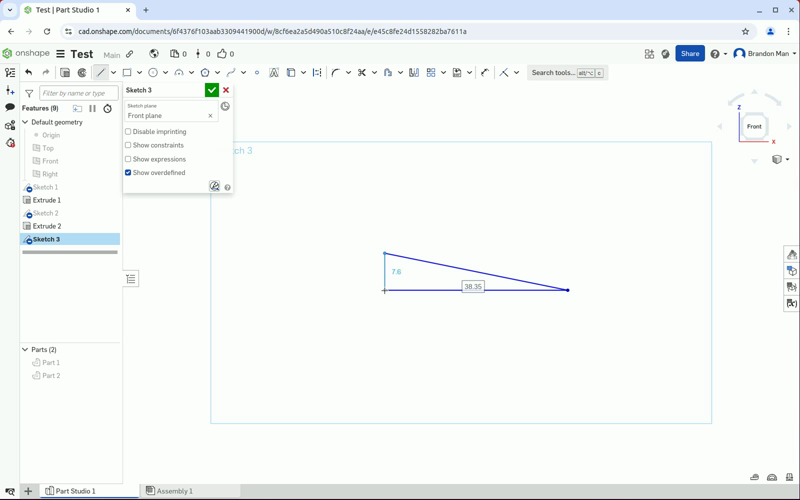
key_up(shift)
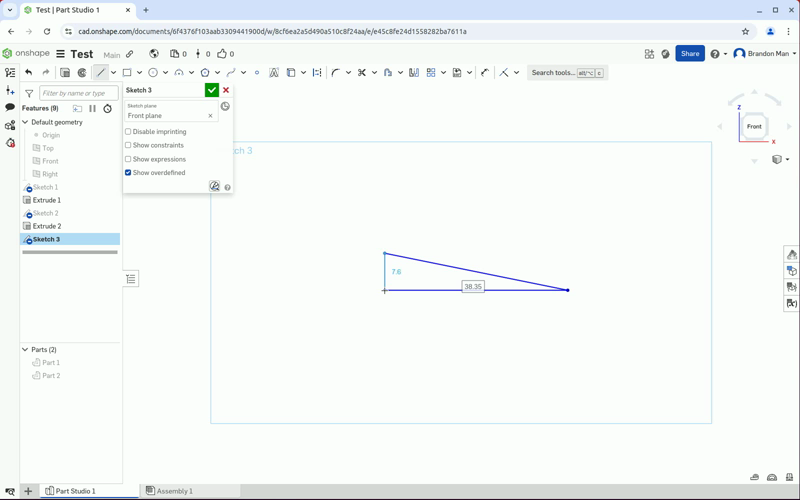
click(384, 290)
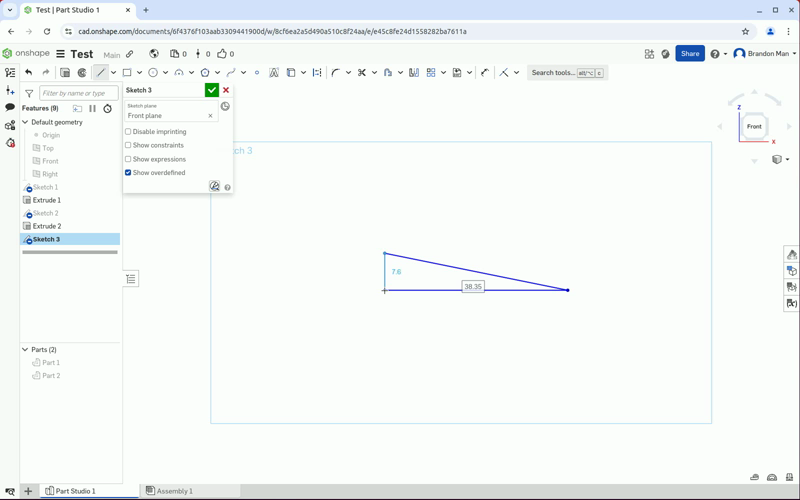
key(esc)
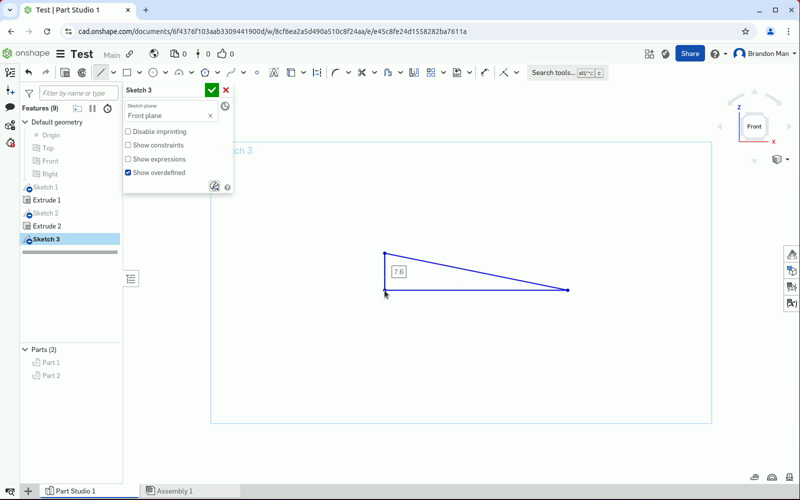
mouse_move(400, 278)
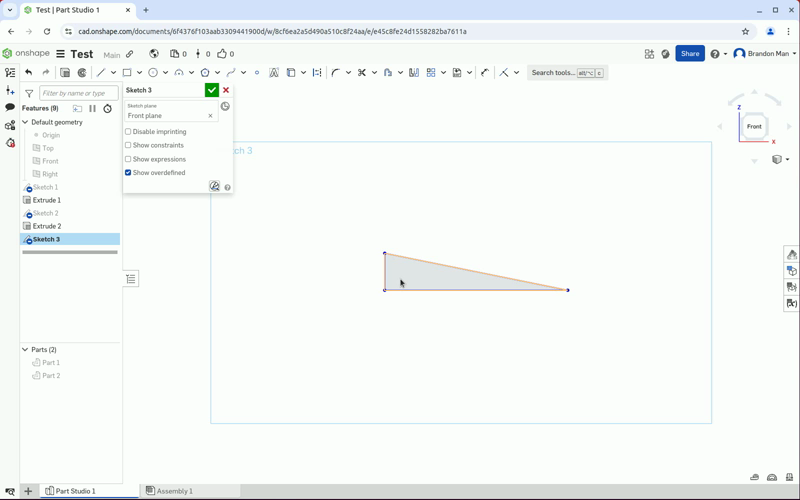
click(400, 278)
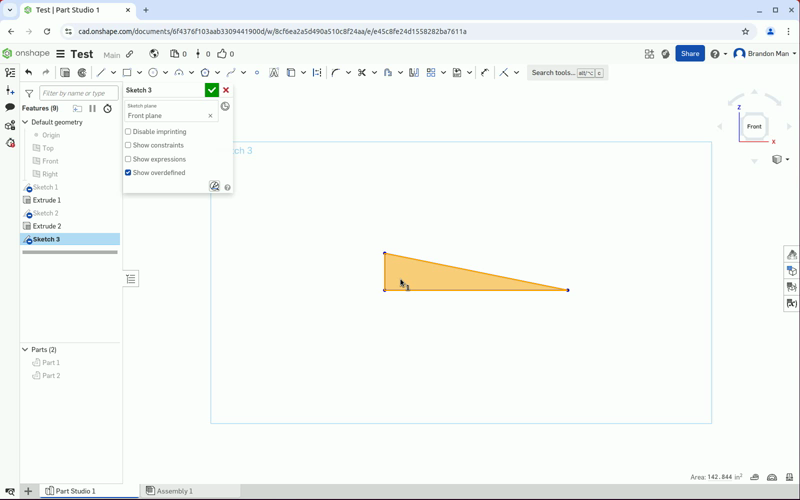
mouse_move(73, 352)
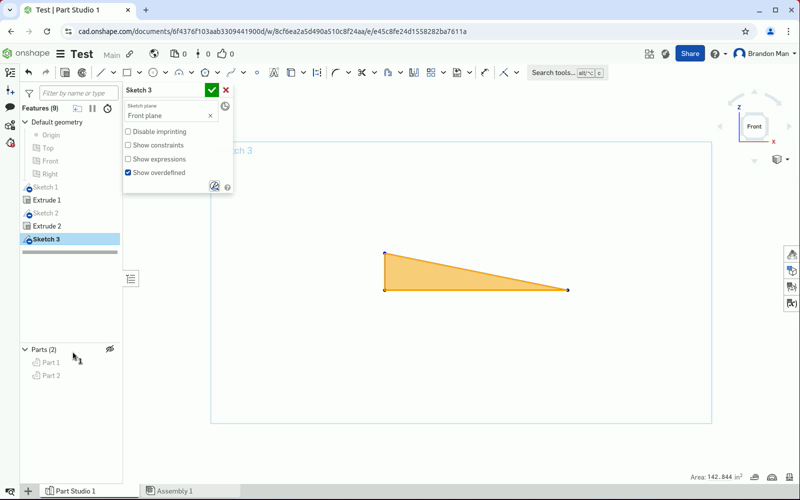
key(shift+y)
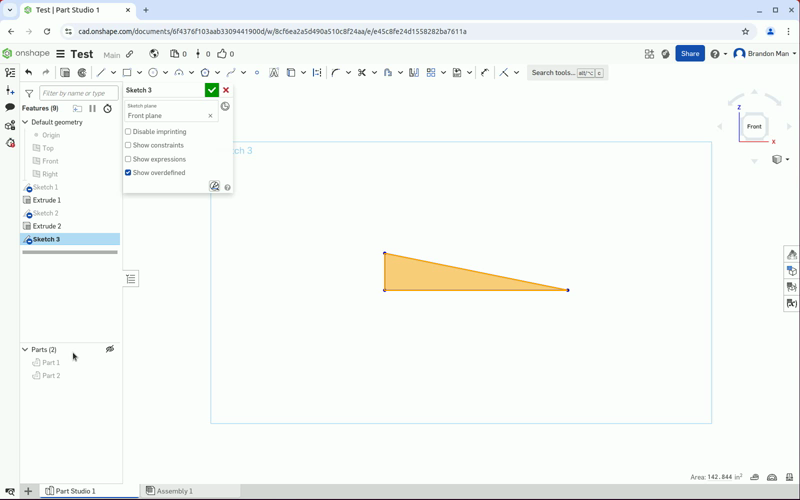
key(shift+e)
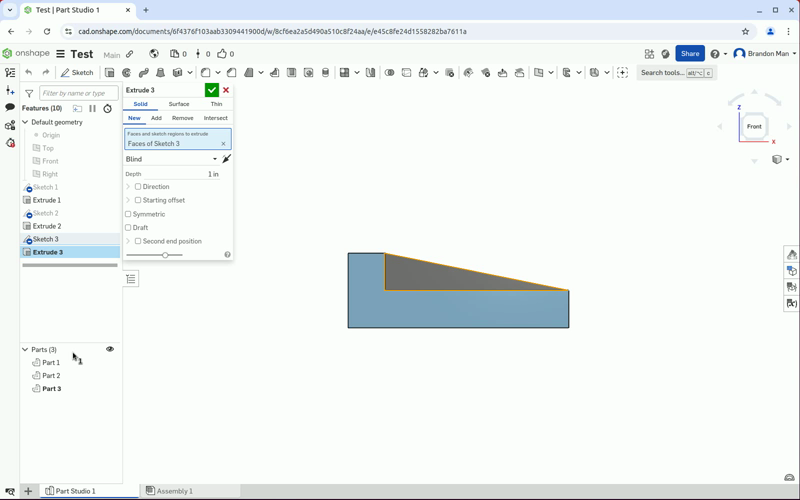
mouse_move(143, 106)
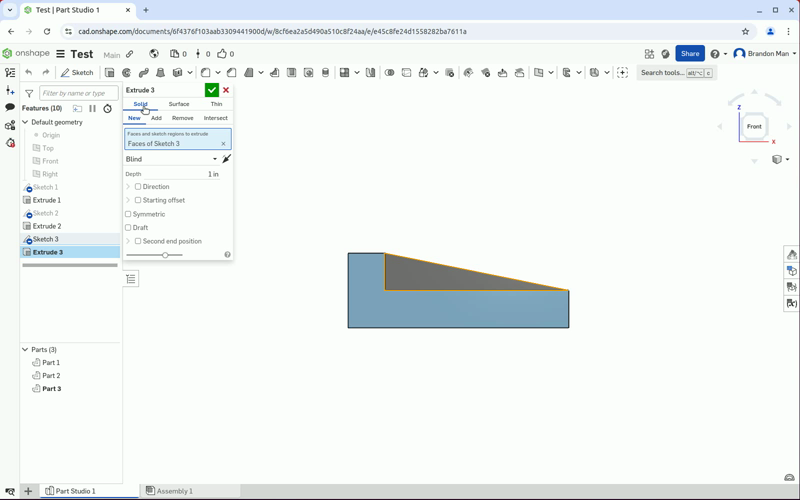
click(143, 106)
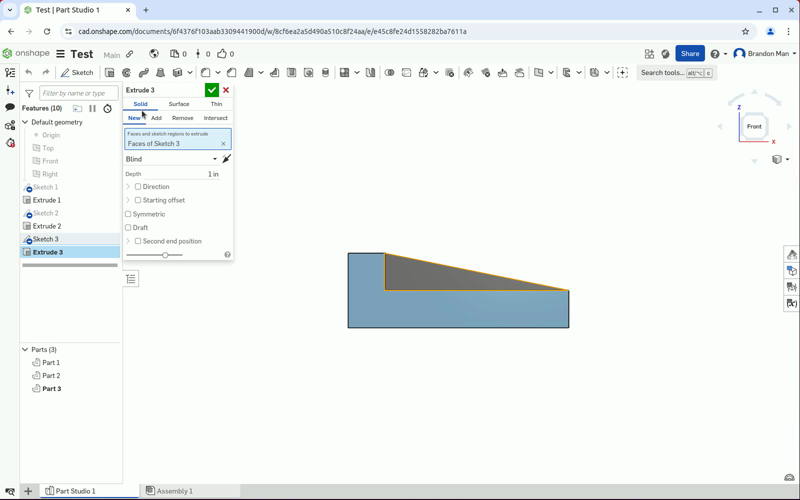
mouse_move(137, 120)
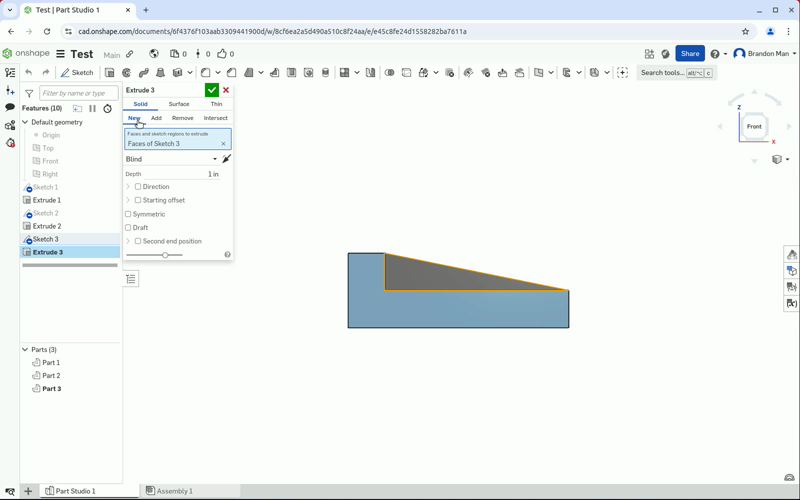
click(137, 120)
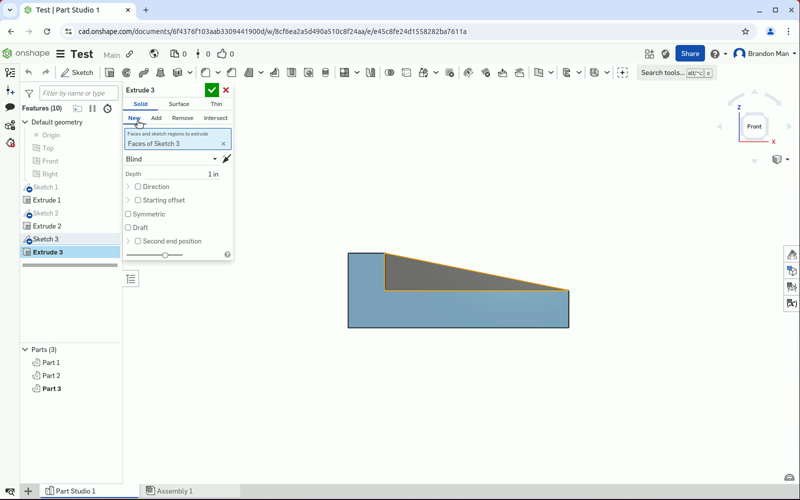
key(tab, 4)
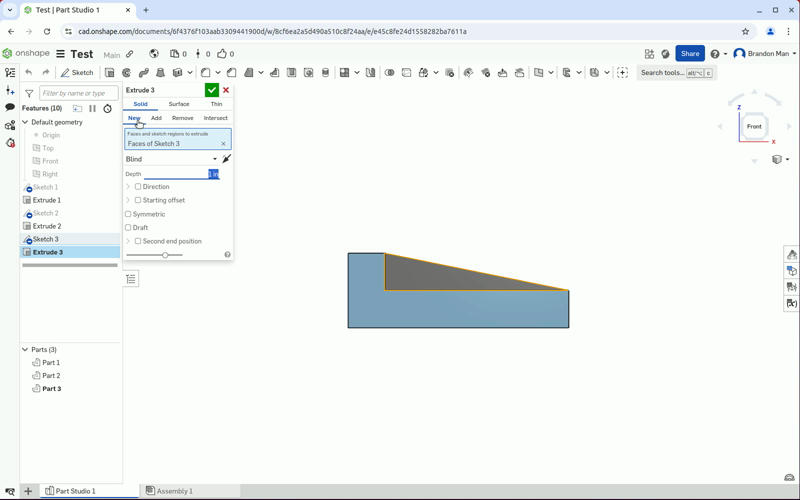
text(15.165)
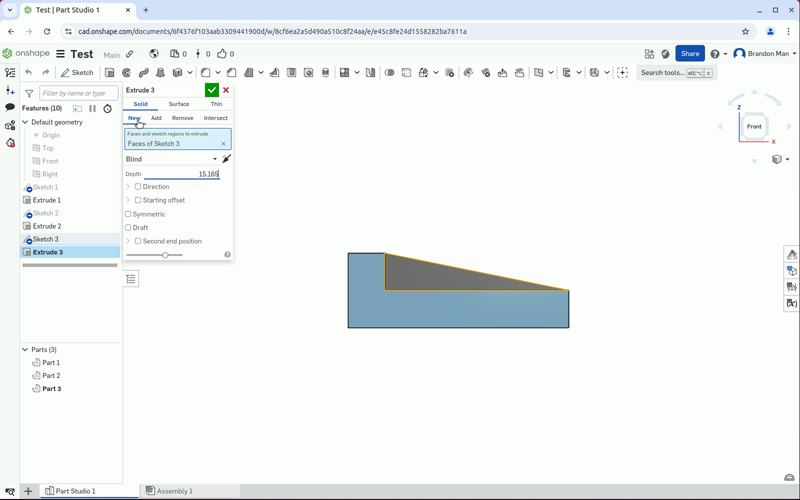
key(enter)
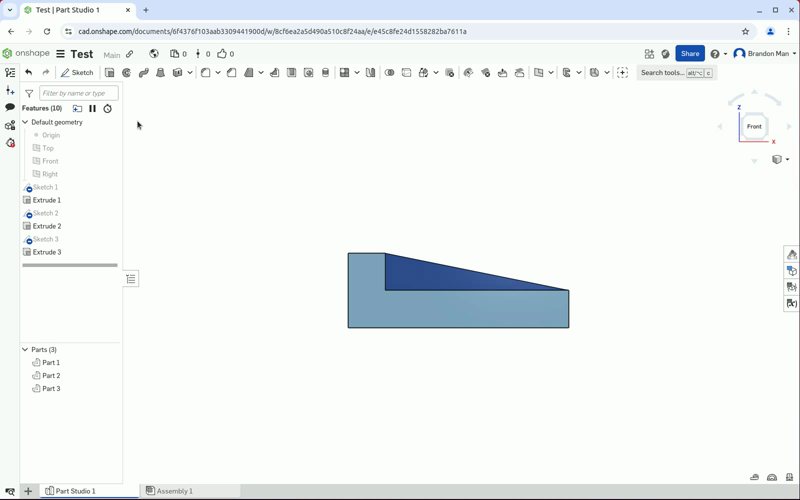
key(shift+h)
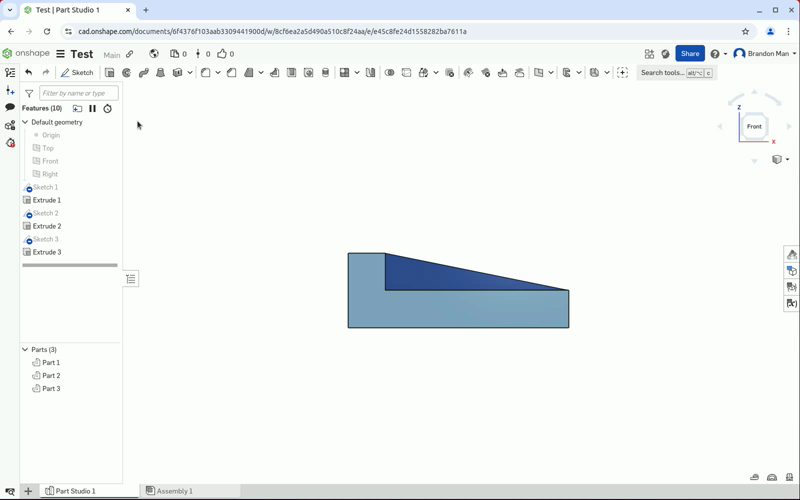
key(shift+h)
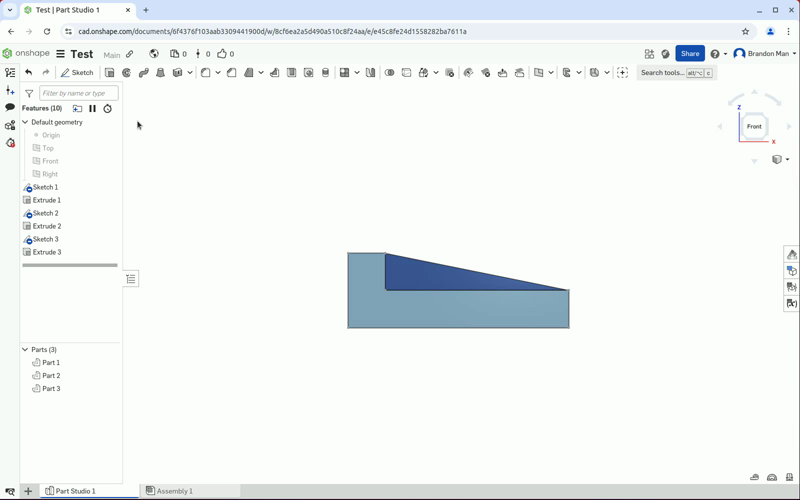
key(shift+7)
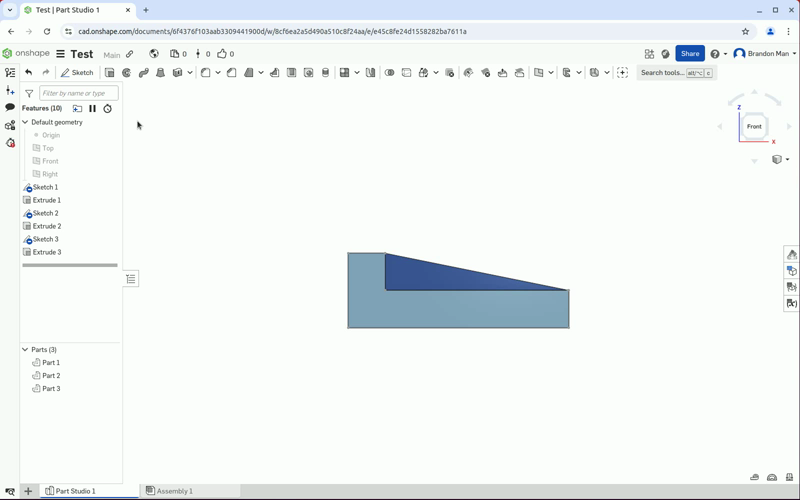
key(left, 2)
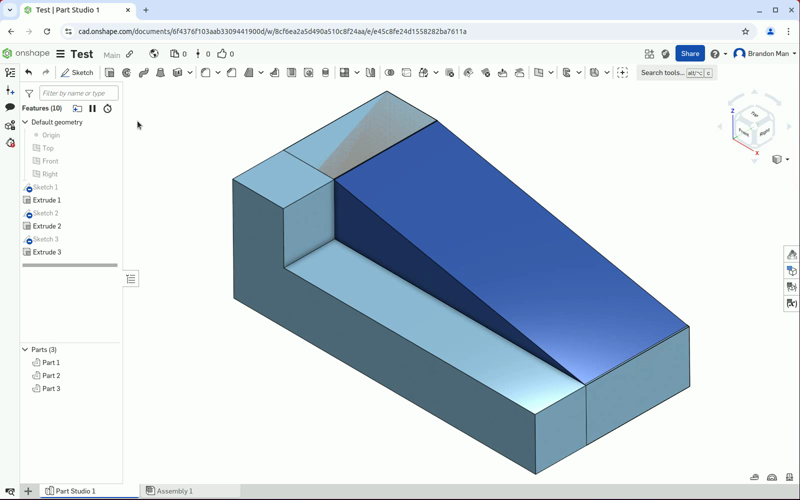
key(down, 2)
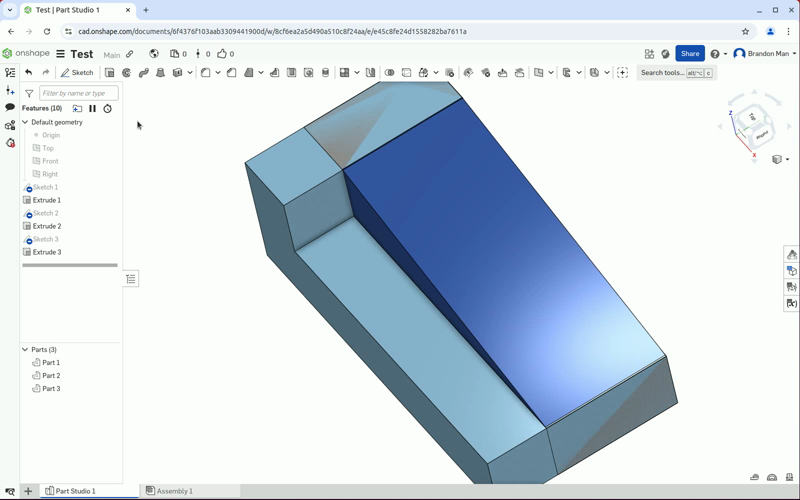
key(up, 2)
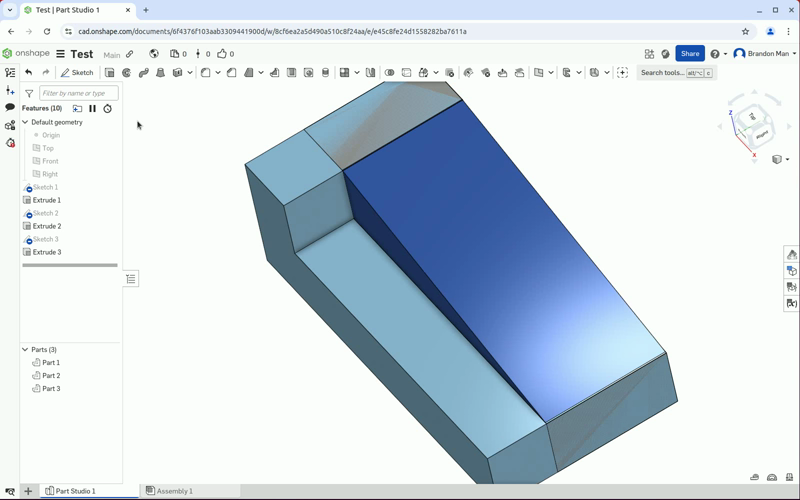
key(right, 2)
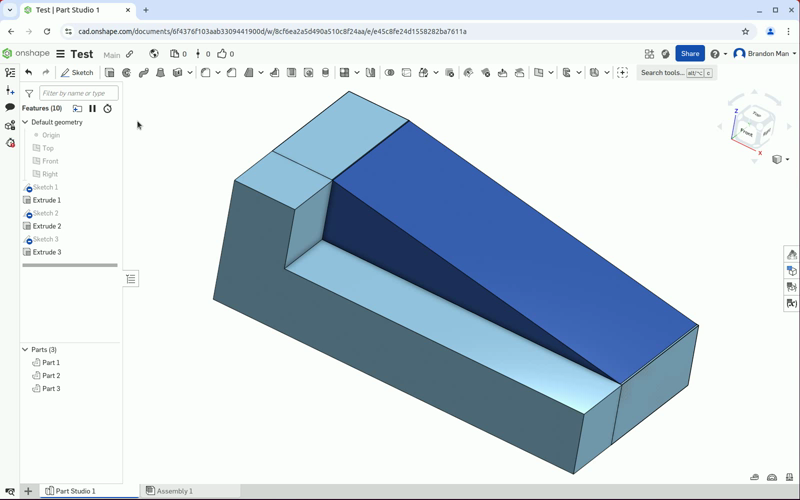
mouse_move(73, 189)
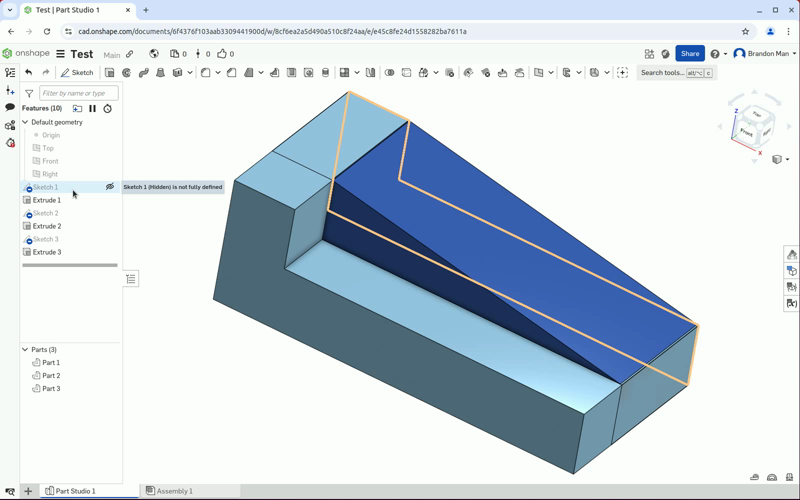
click(73, 189)